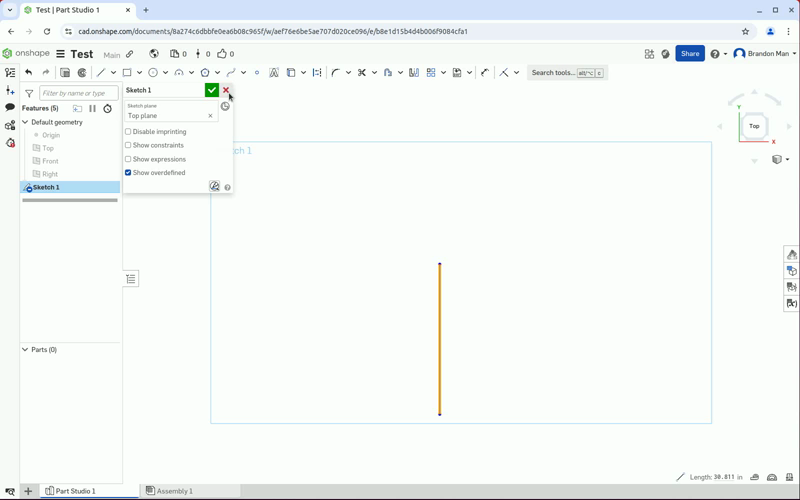
key(shift+h)
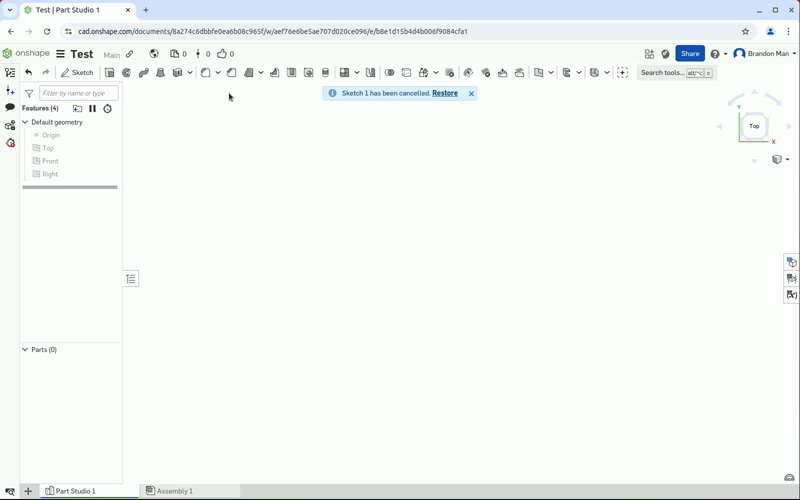
mouse_move(73, 352)
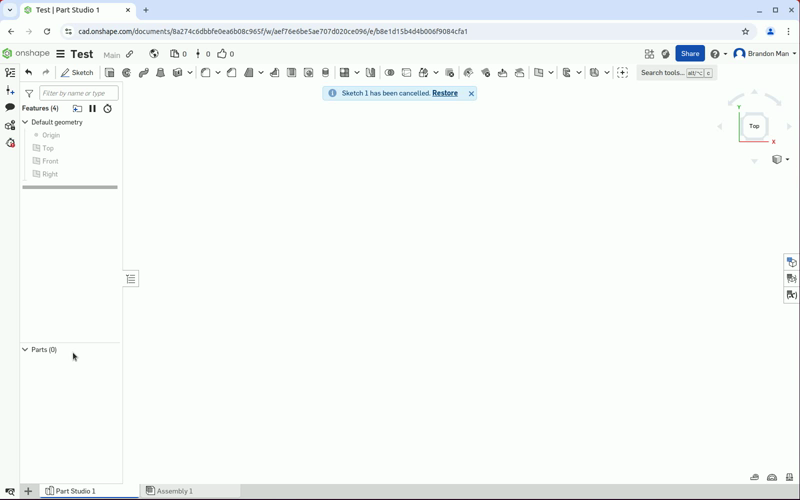
key(y)
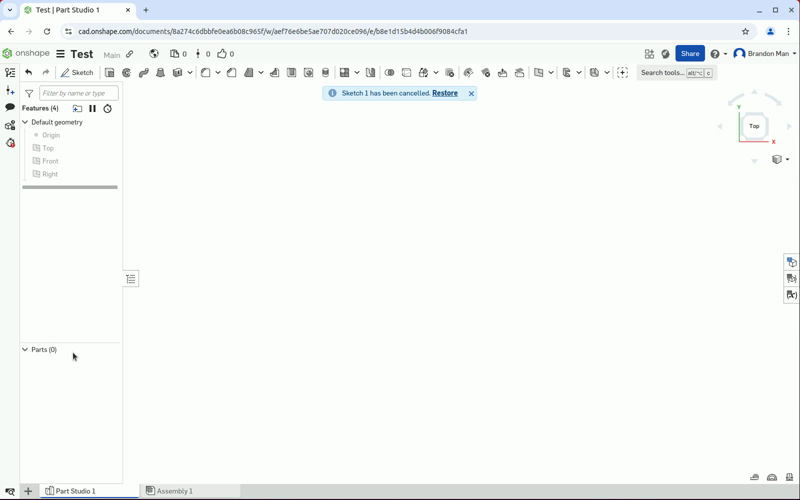
key(shift+p)
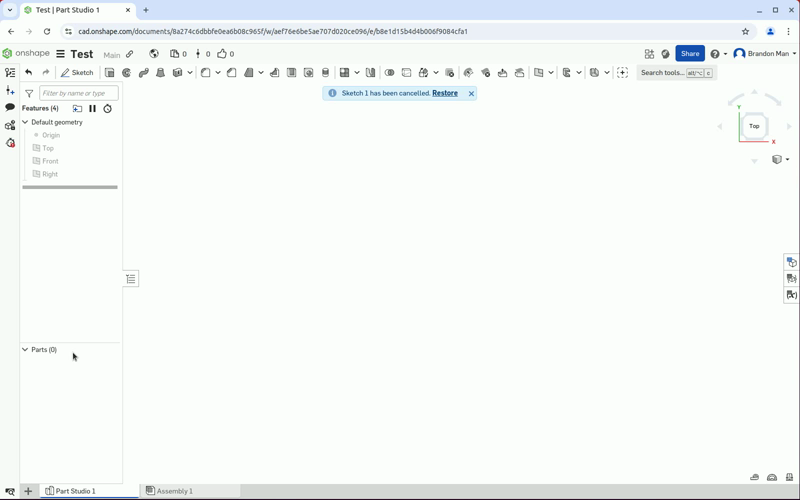
key(space)
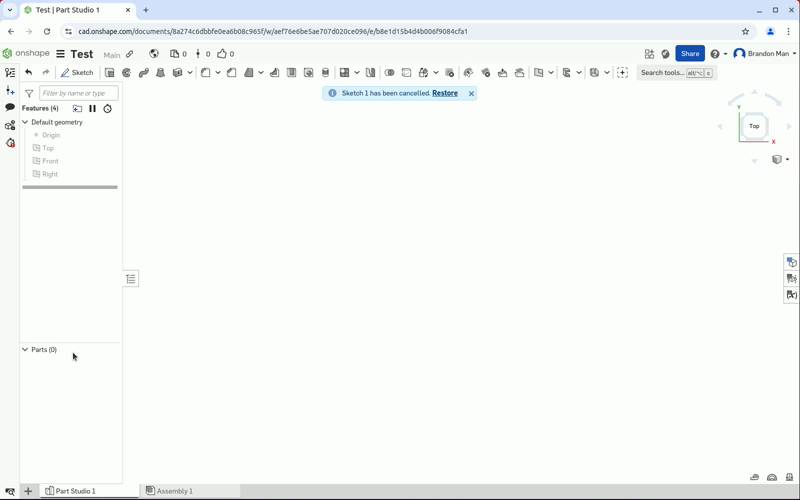
key_down(shift)
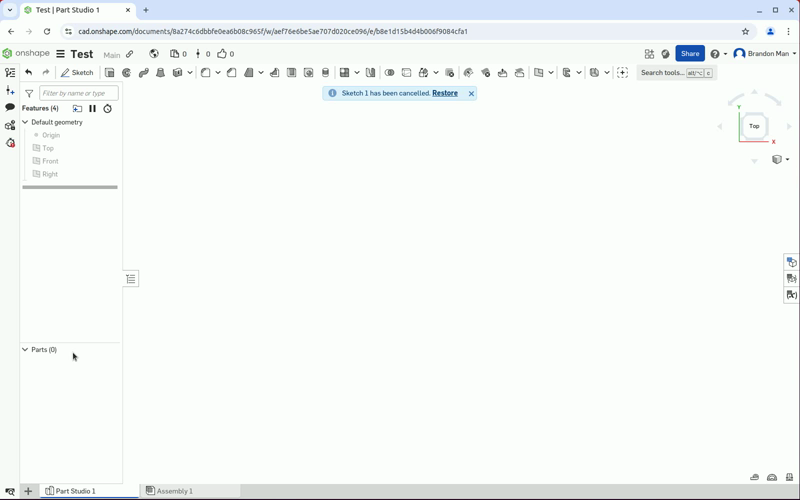
key(up)
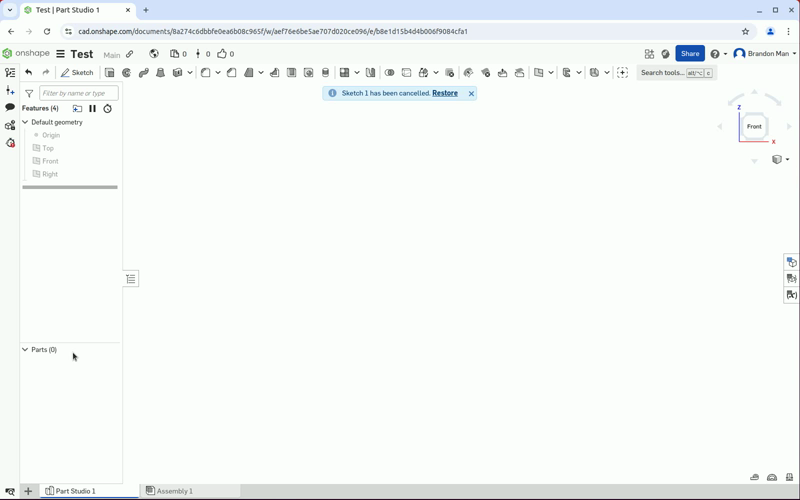
key_up(shift)
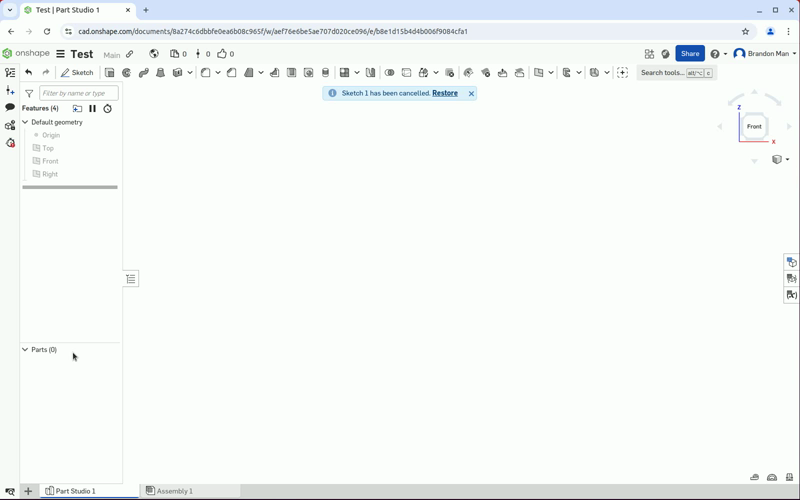
mouse_move(73, 352)
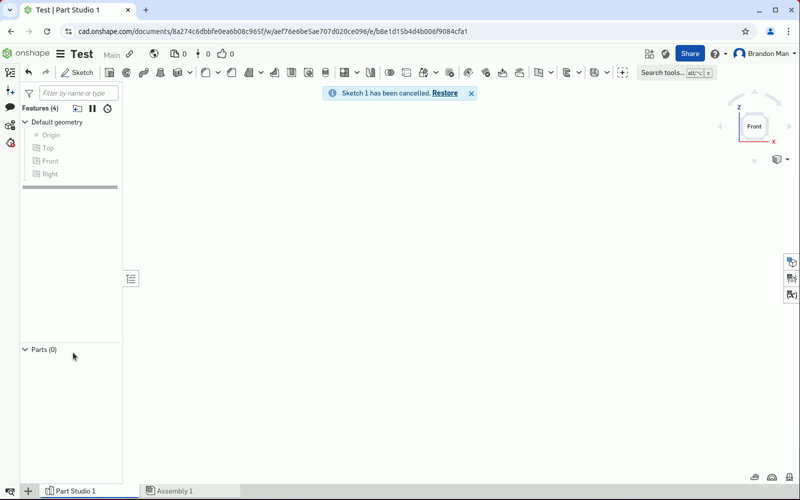
key(shift+y)
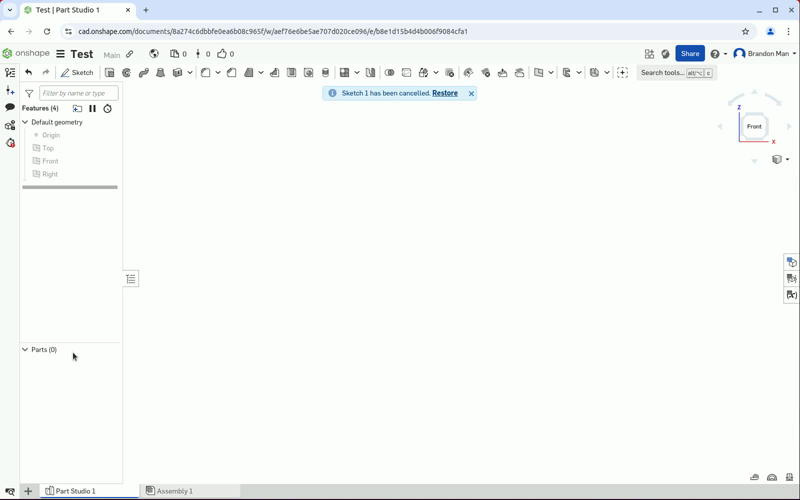
key(shift+s)
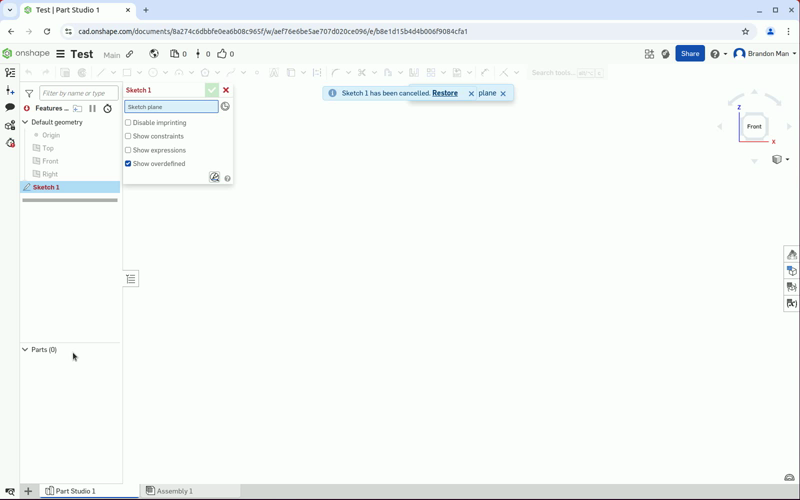
mouse_move(73, 163)
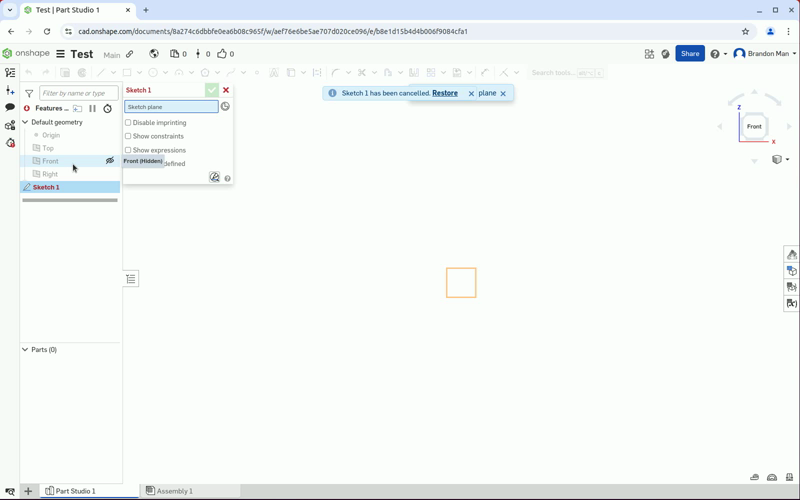
click(73, 163)
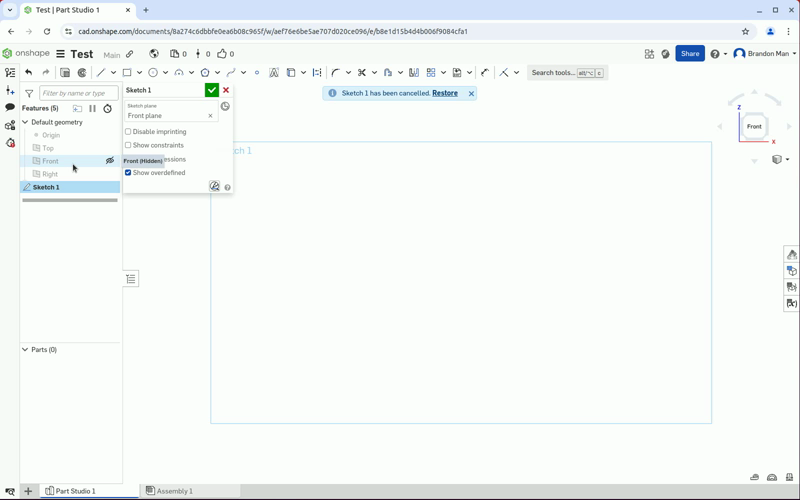
mouse_move(73, 352)
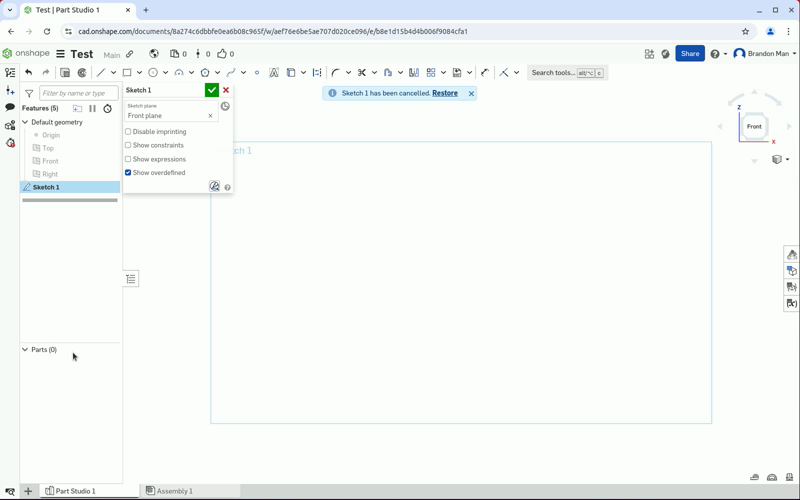
key(y)
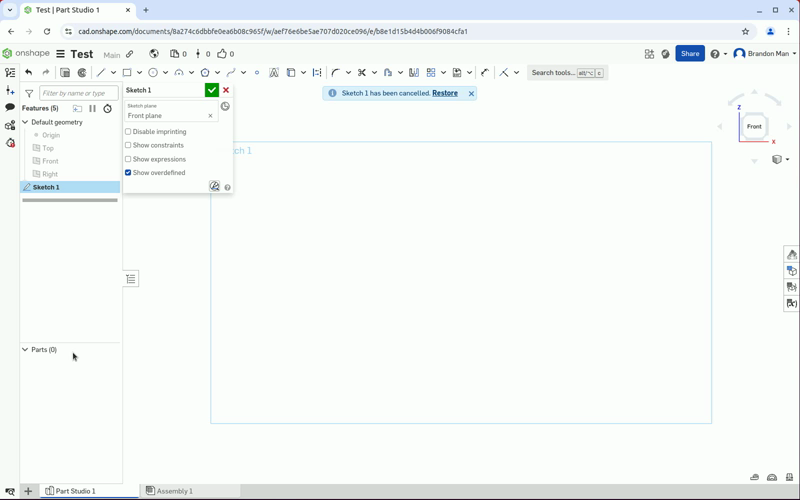
key(c)
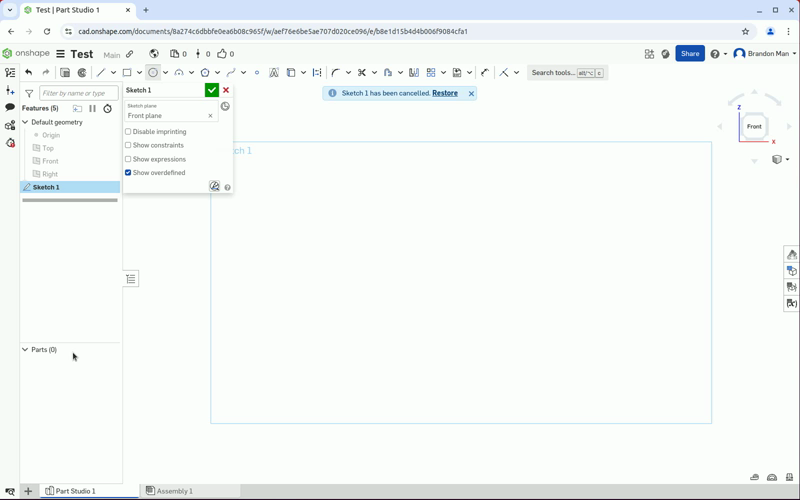
key_down(shift)
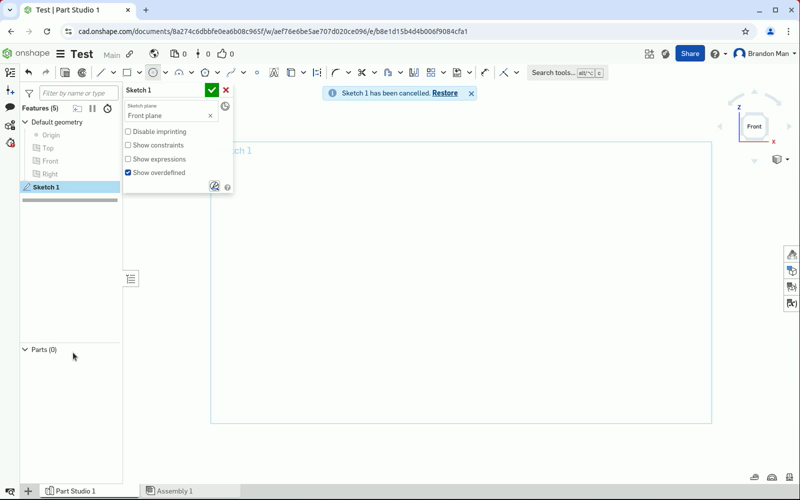
mouse_move(461, 282)
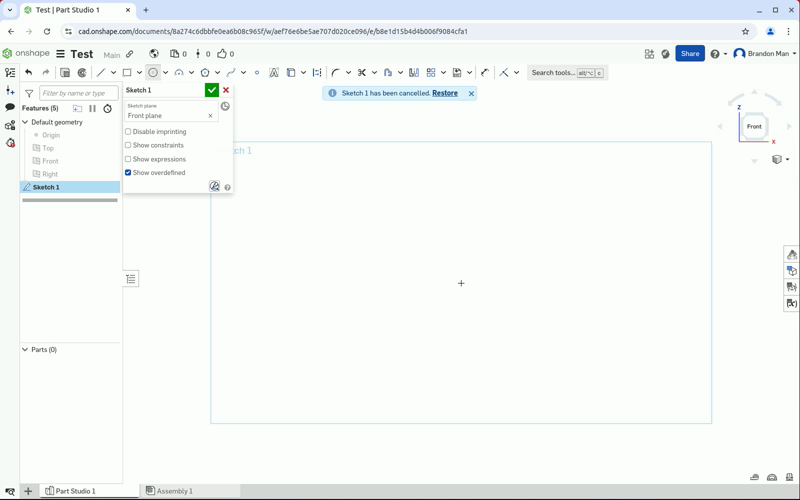
click(461, 282)
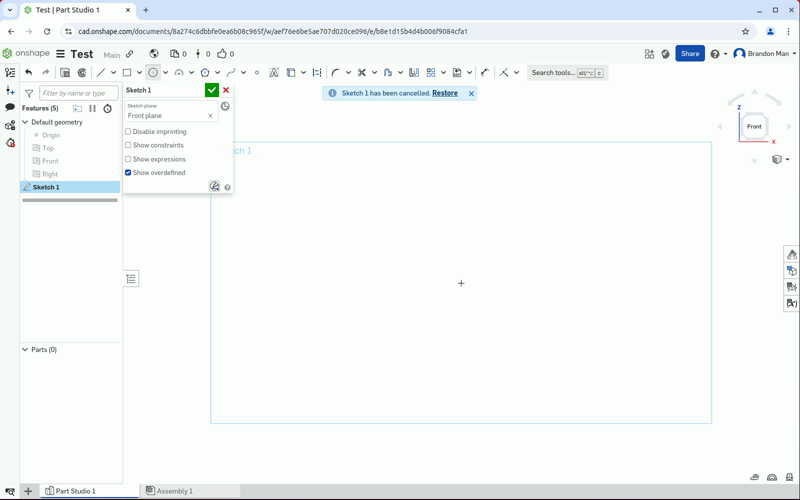
key_up(shift)
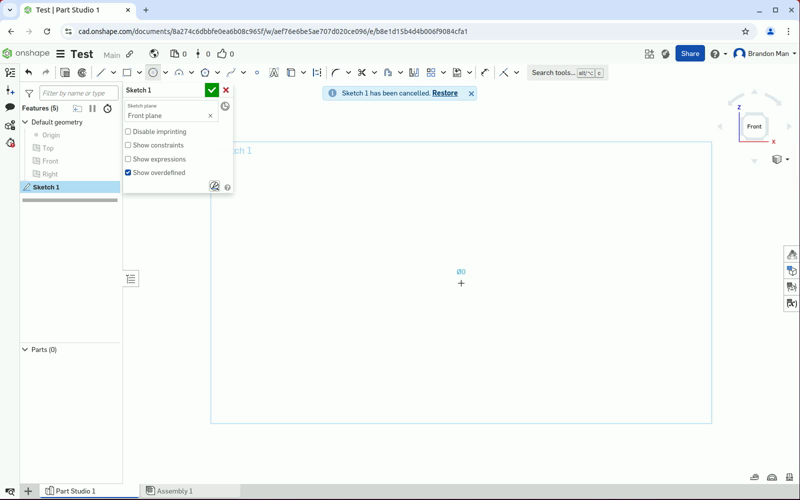
mouse_move(568, 282)
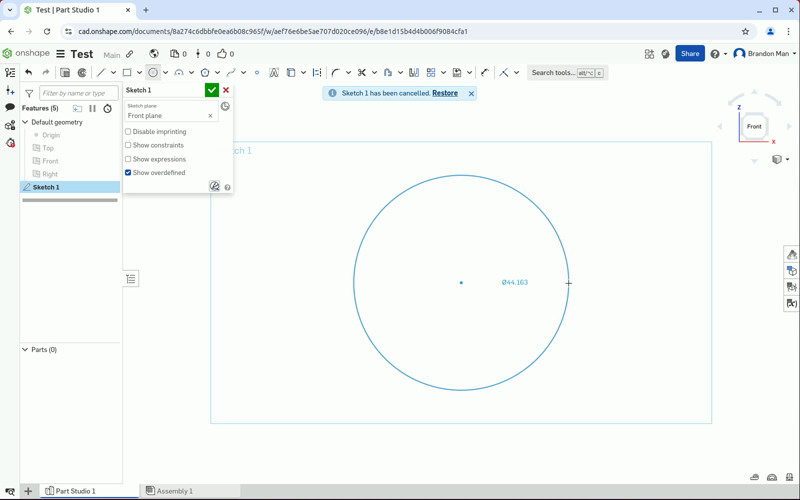
click(568, 282)
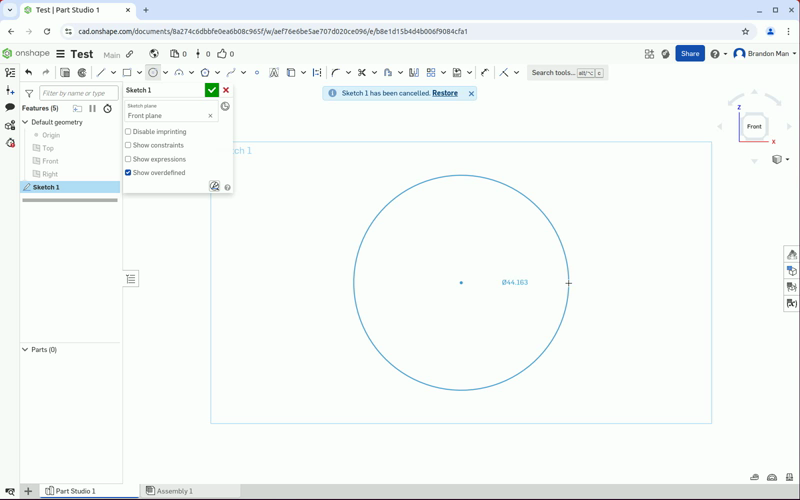
key(esc)
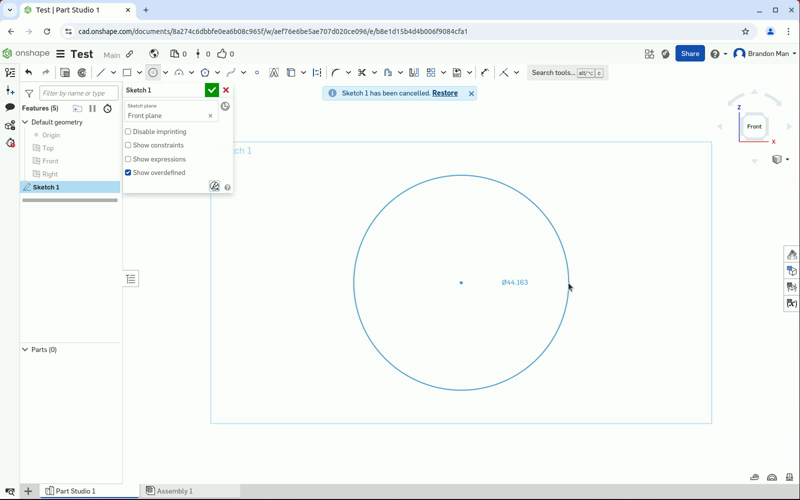
mouse_move(480, 250)
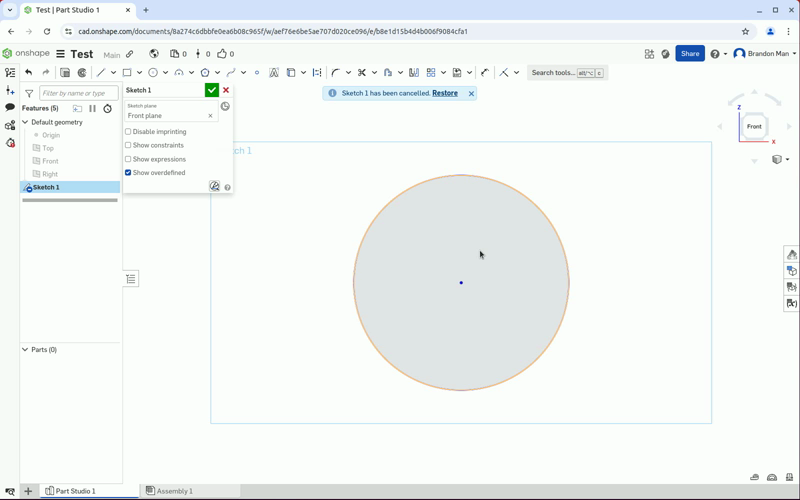
click(480, 250)
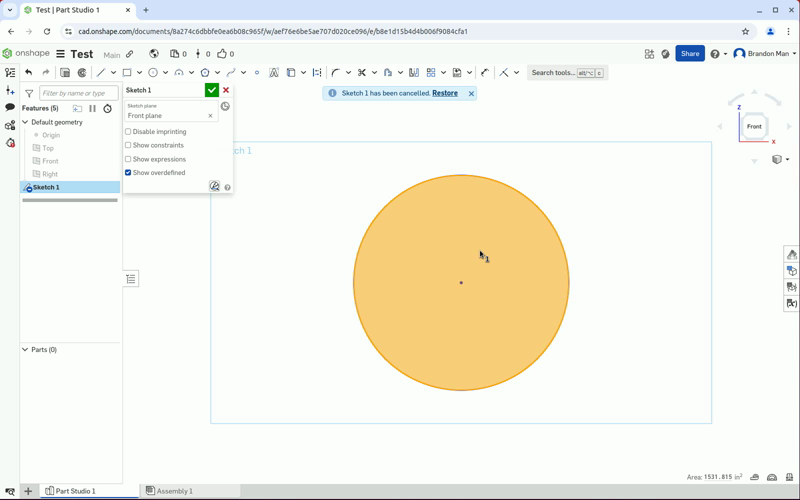
mouse_move(73, 352)
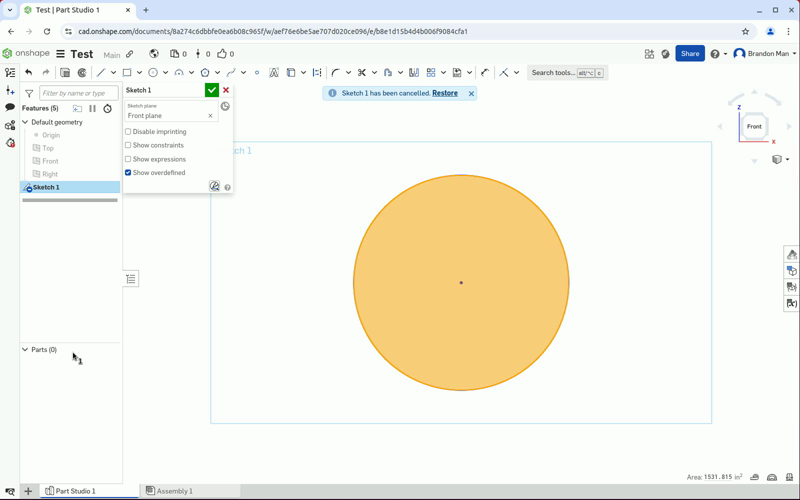
key(shift+y)
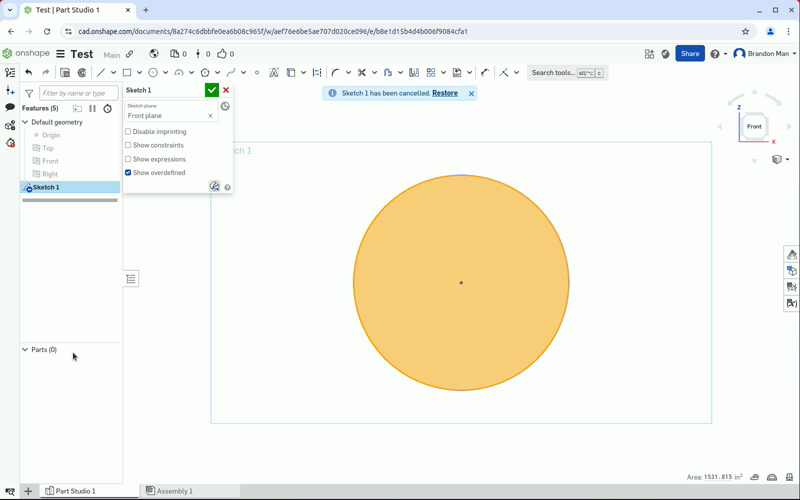
key(shift+e)
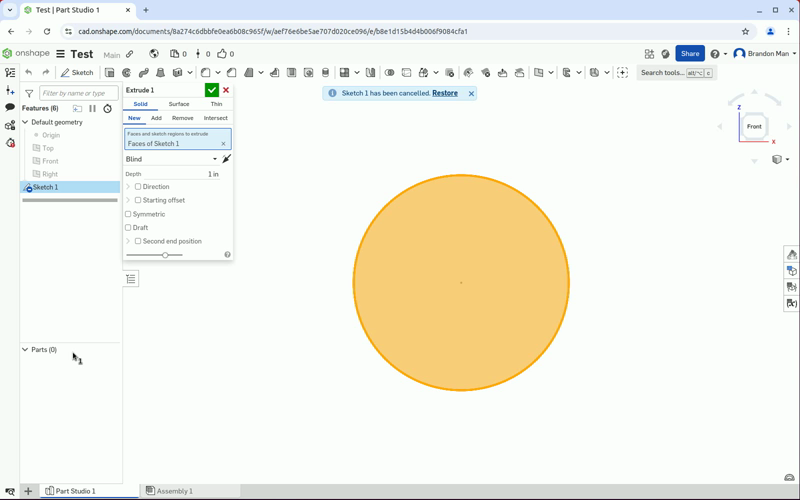
mouse_move(143, 106)
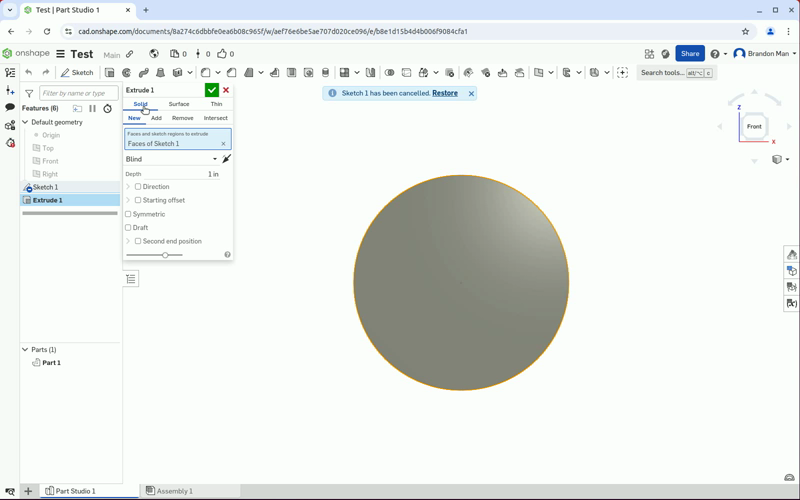
click(143, 106)
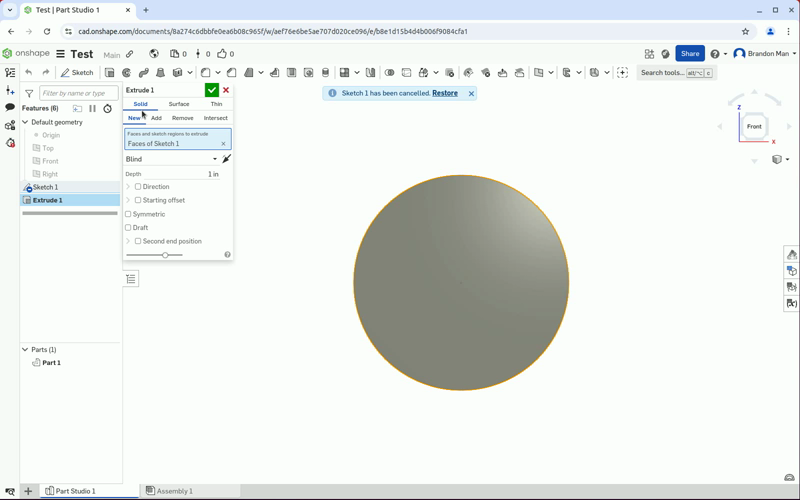
mouse_move(137, 120)
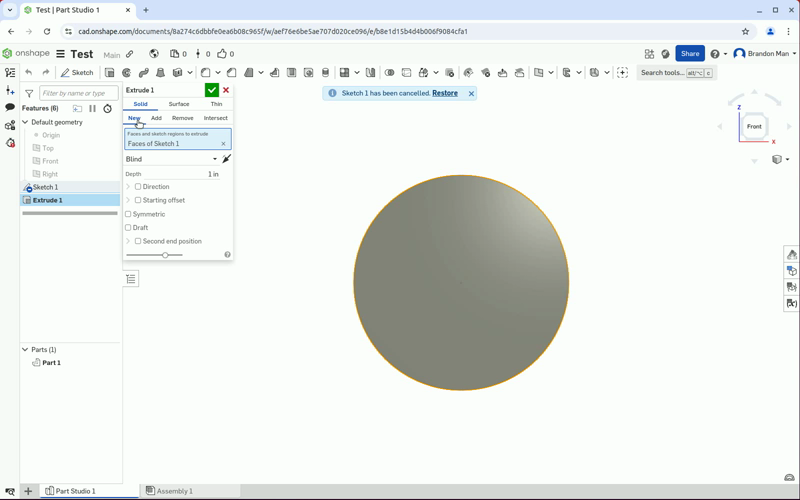
click(137, 120)
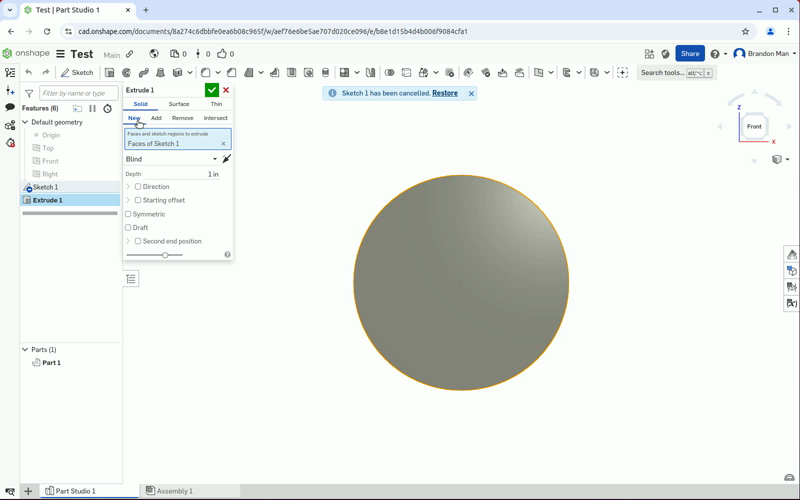
key(tab, 4)
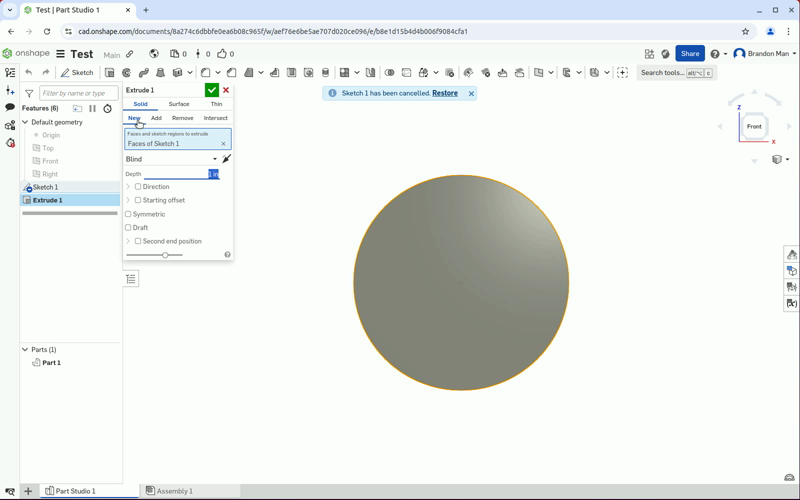
text(16.368)
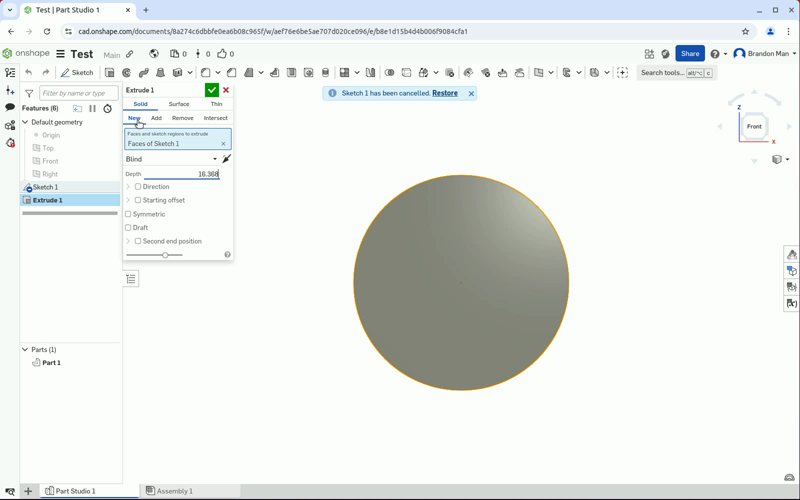
key(enter)
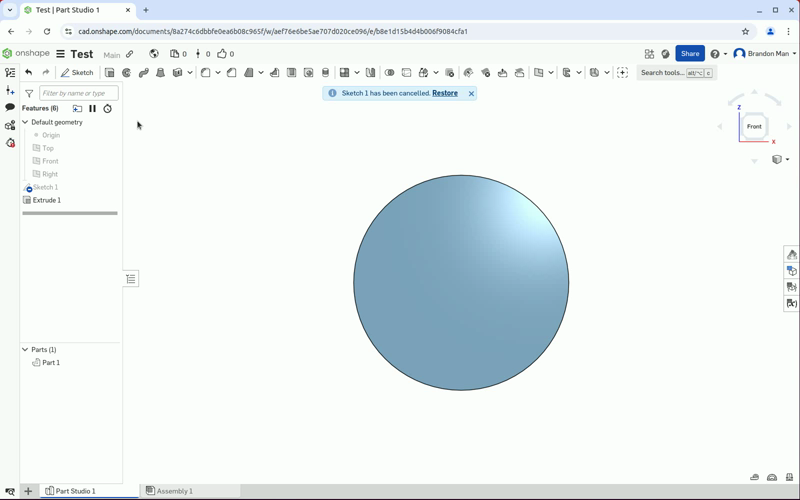
key(shift+h)
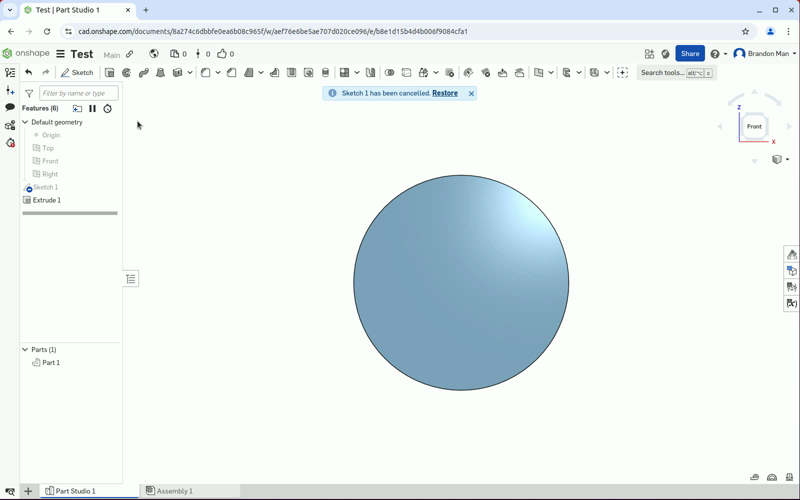
key(shift+h)
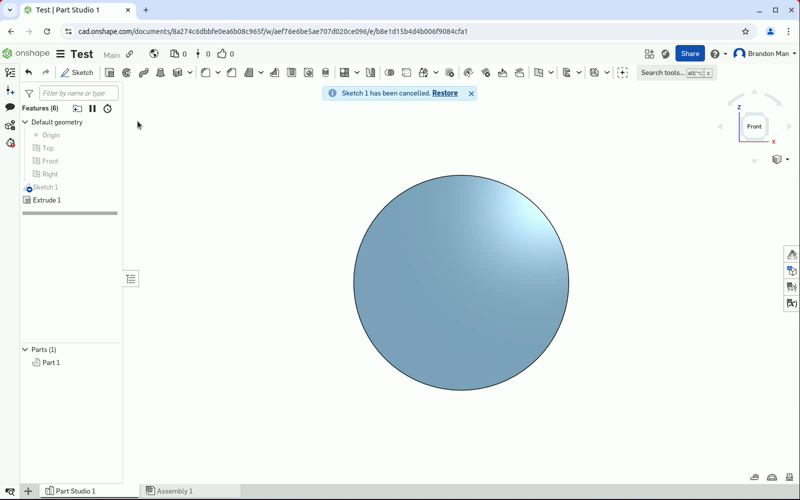
mouse_move(73, 189)
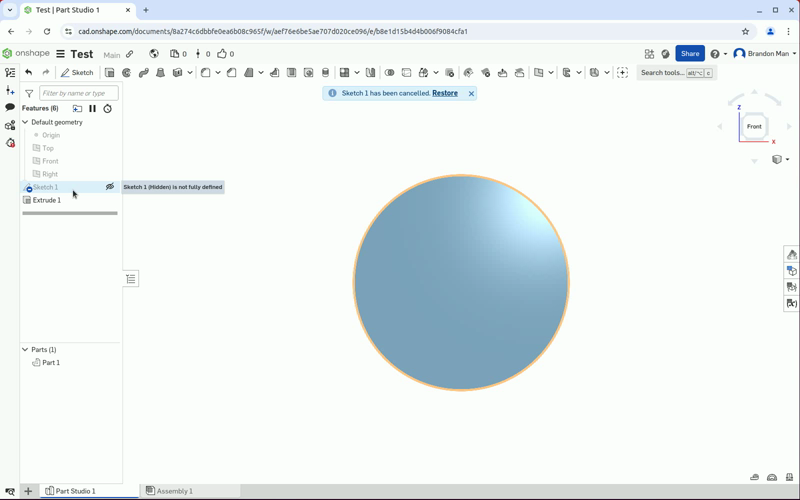
click(73, 189)
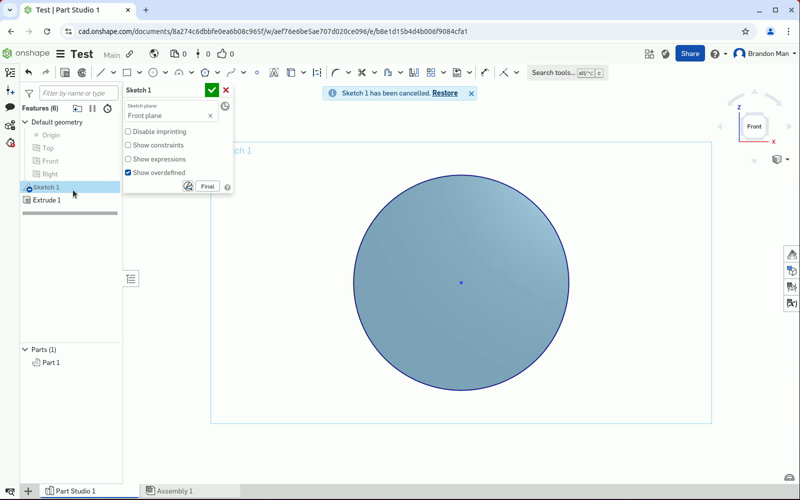
mouse_move(229, 92)
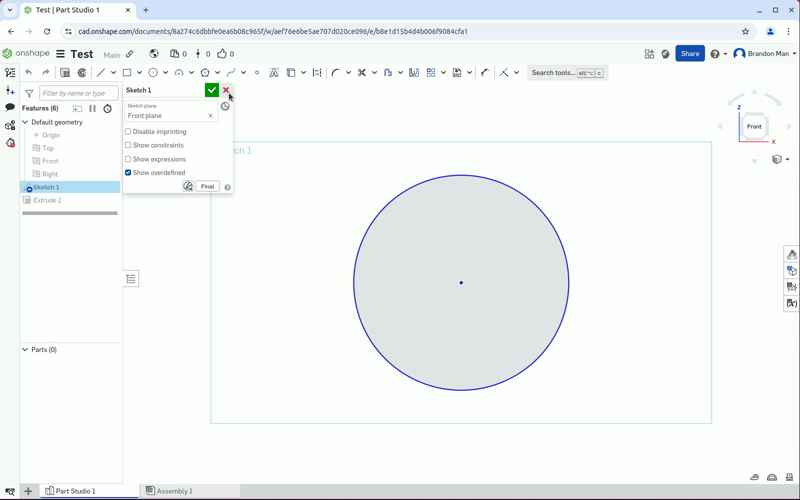
click(229, 92)
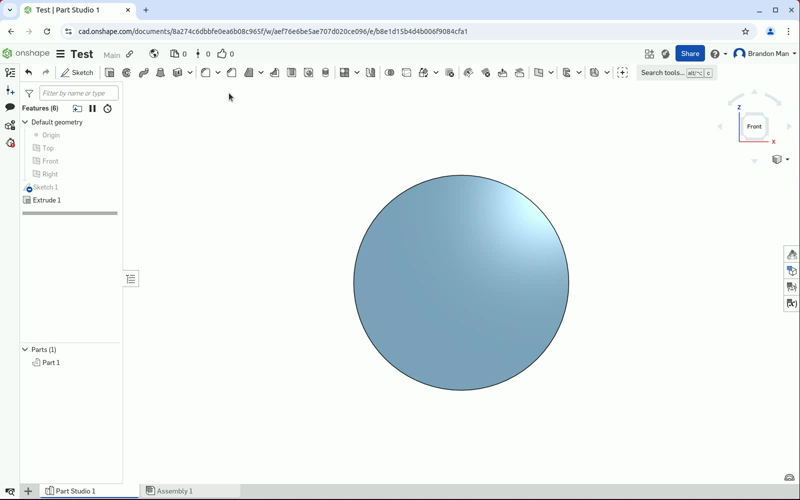
mouse_move(541, 75)
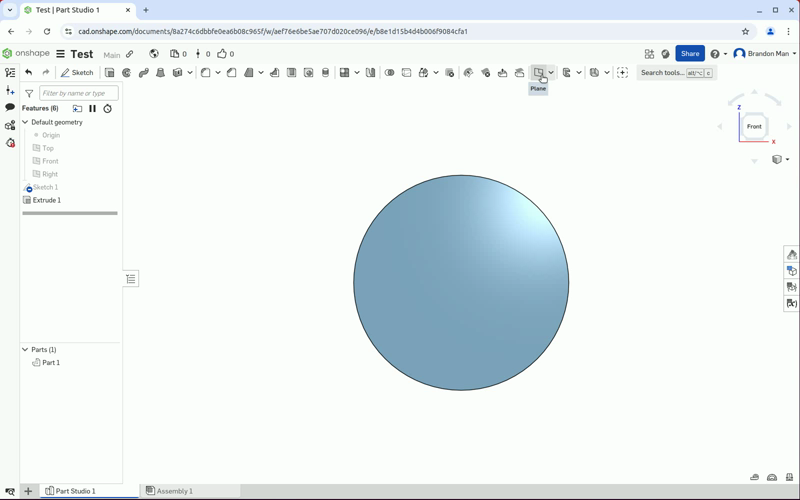
click(541, 75)
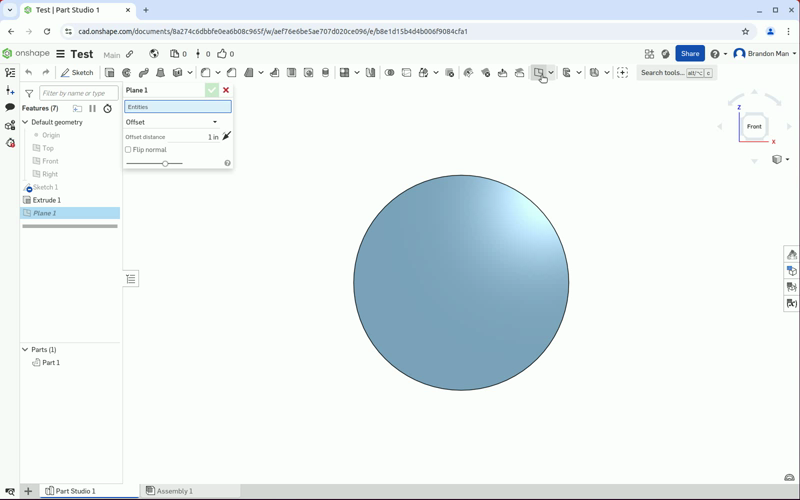
mouse_move(73, 163)
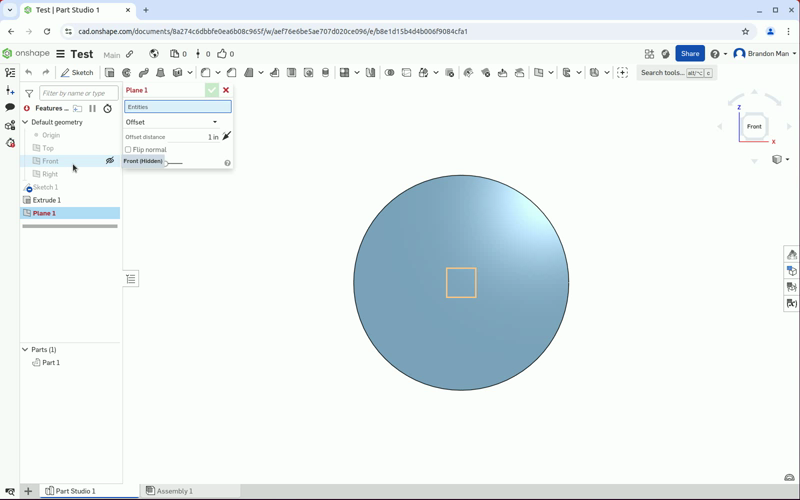
click(73, 163)
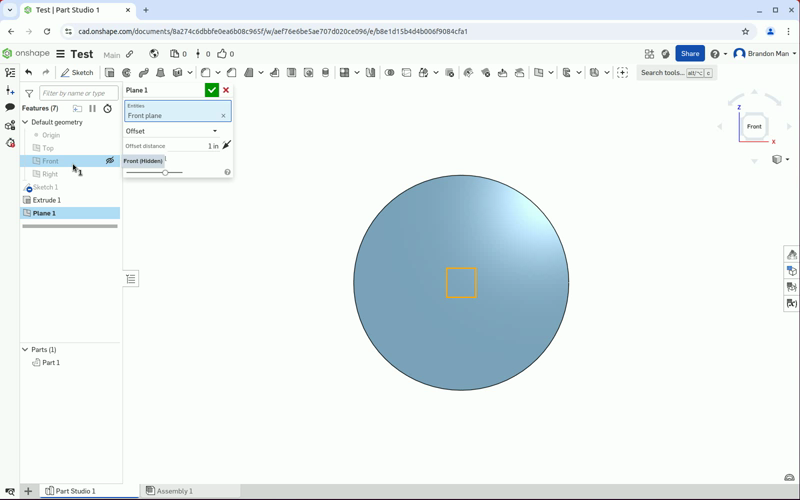
key(tab, 2)
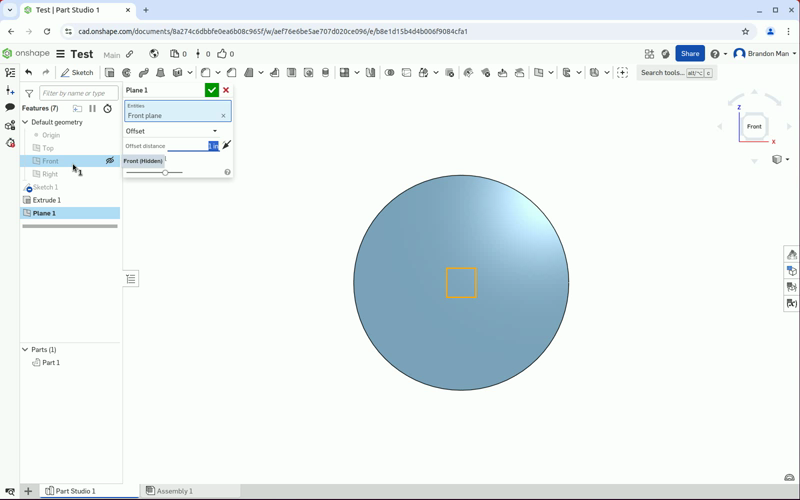
text(16.361)
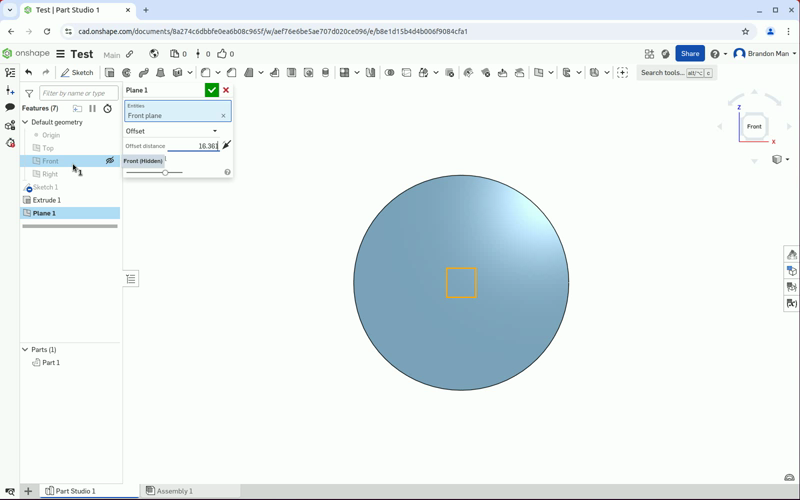
key(enter, 2)
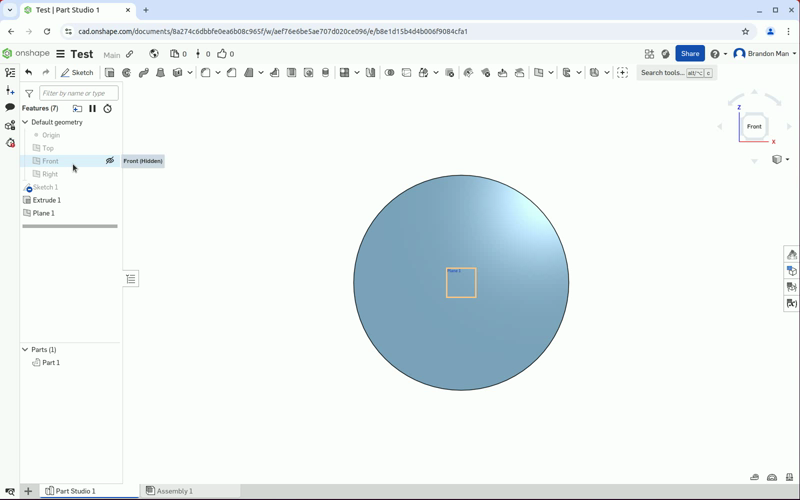
key(shift+s)
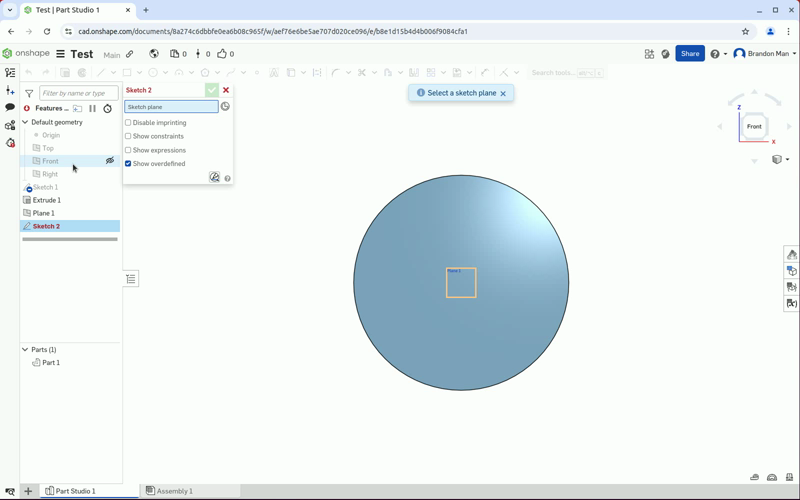
mouse_move(73, 215)
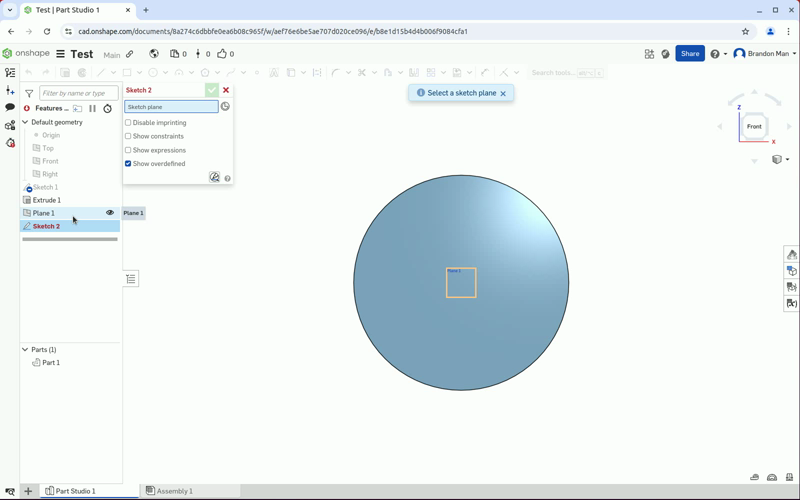
click(73, 215)
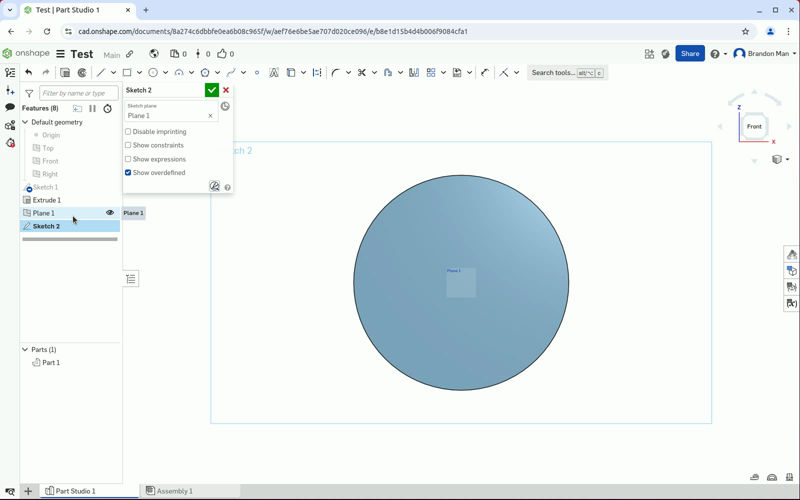
mouse_move(73, 352)
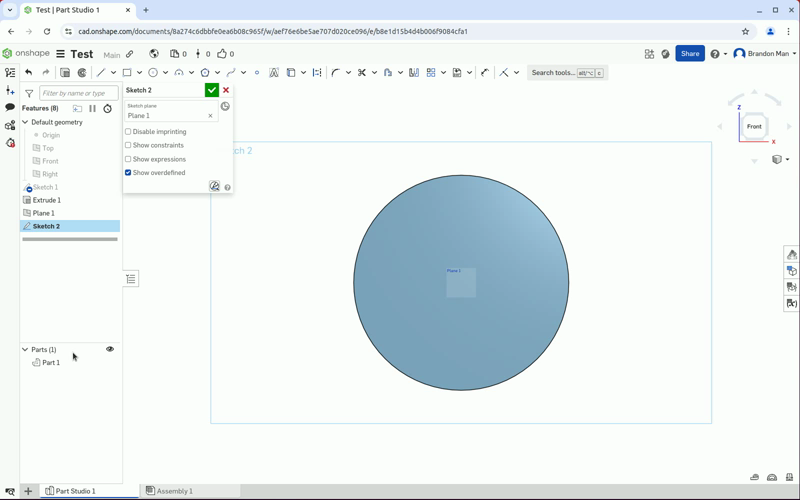
key(y)
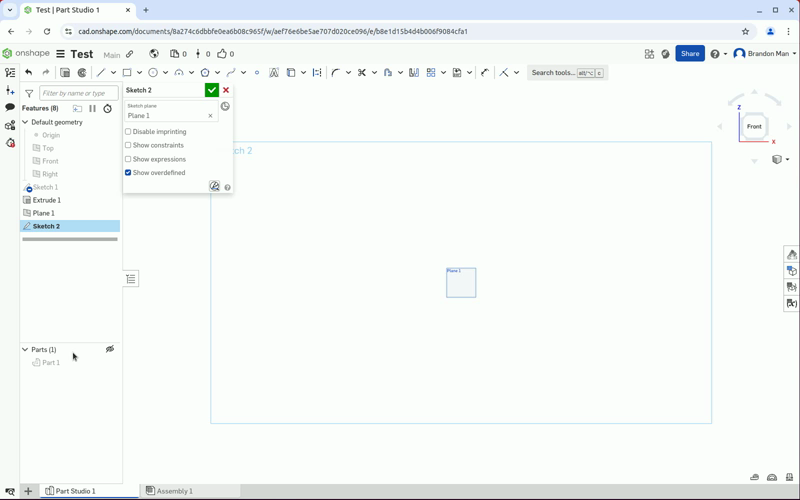
key(c)
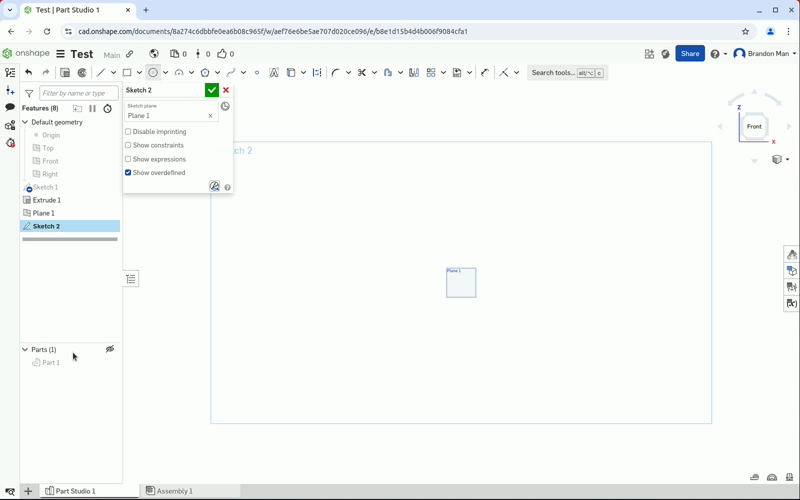
key_down(shift)
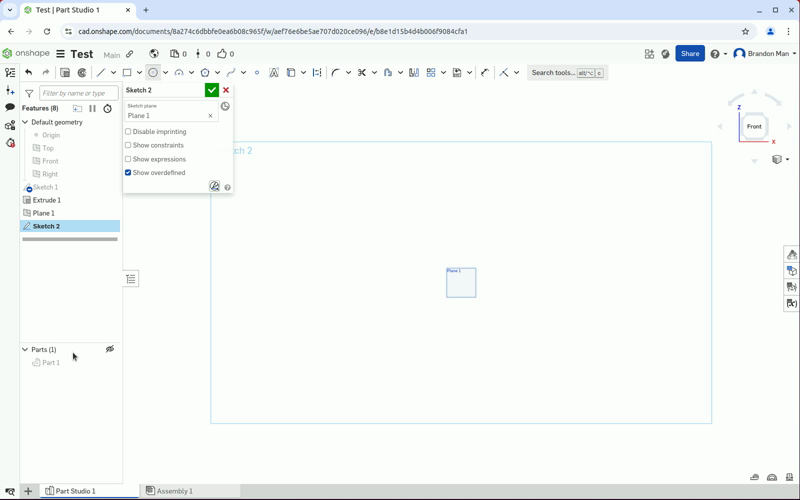
mouse_move(461, 282)
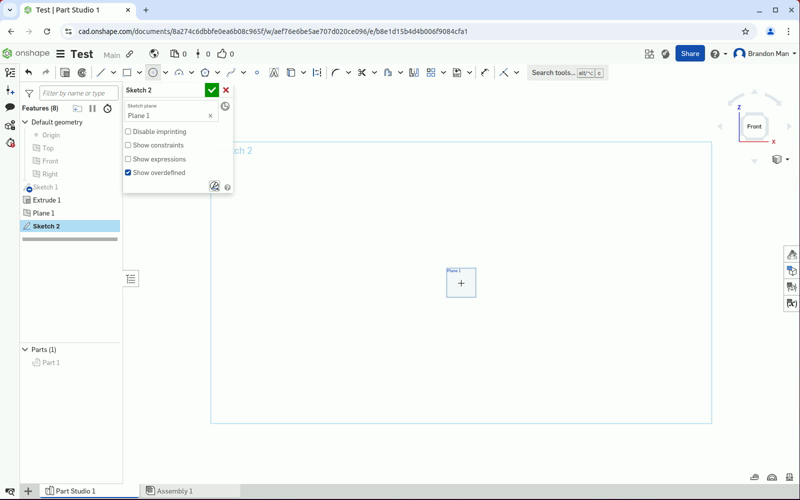
click(461, 282)
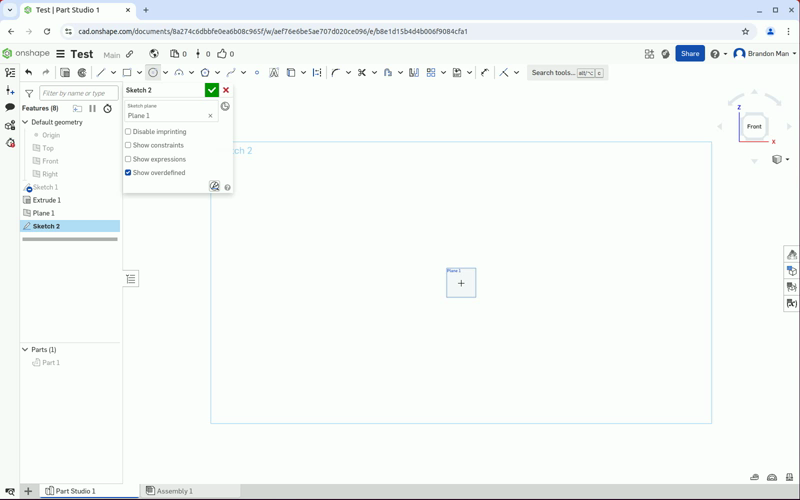
key_up(shift)
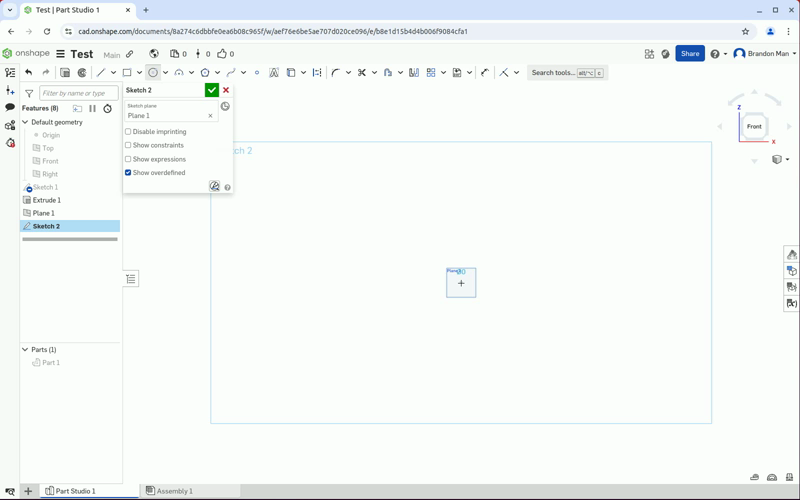
mouse_move(552, 282)
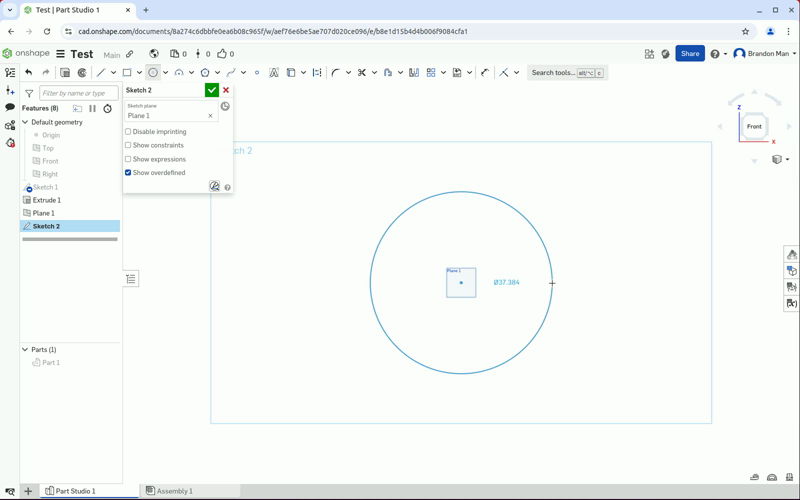
click(552, 282)
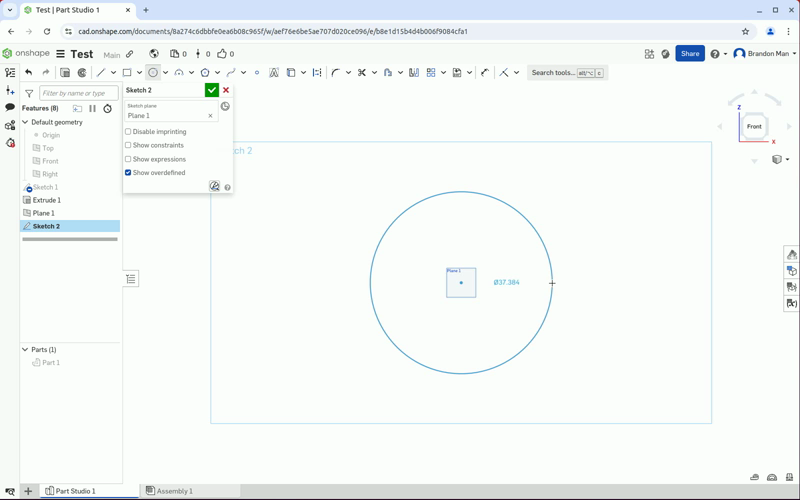
key(esc)
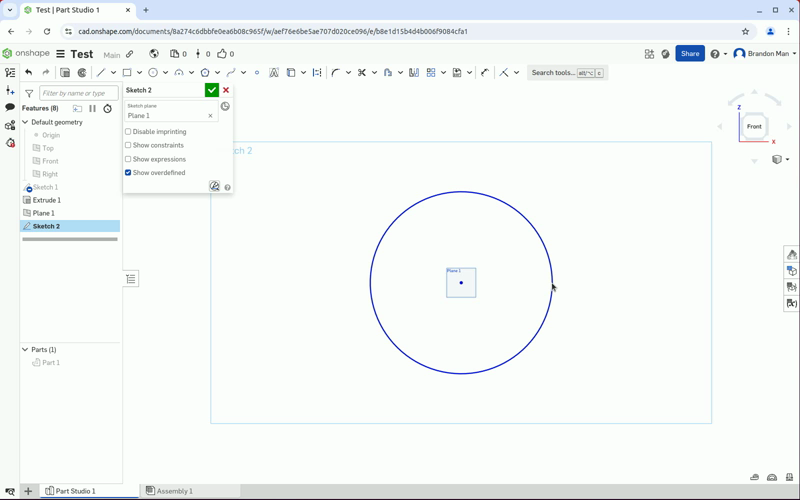
mouse_move(435, 216)
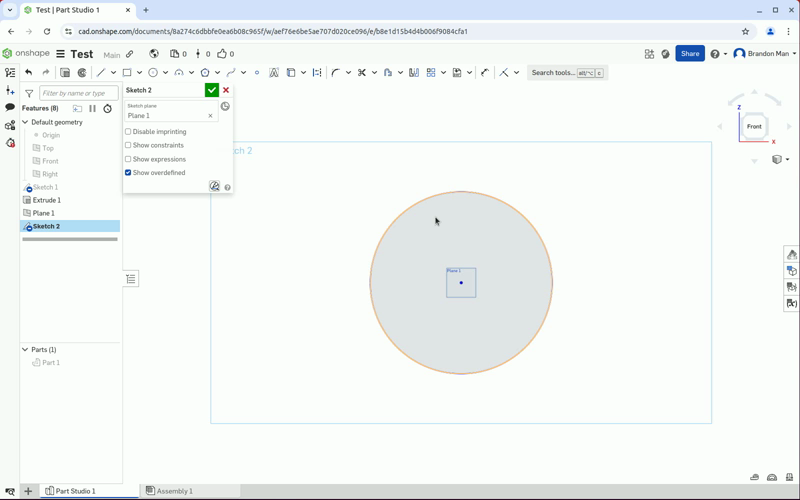
click(435, 216)
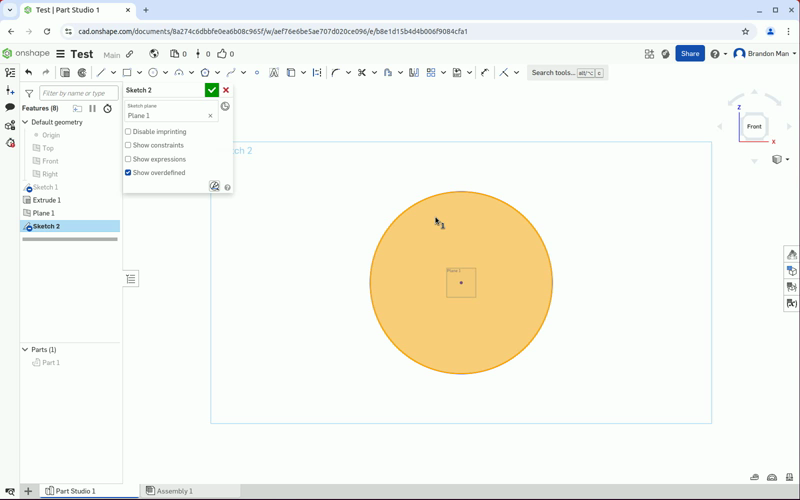
mouse_move(73, 352)
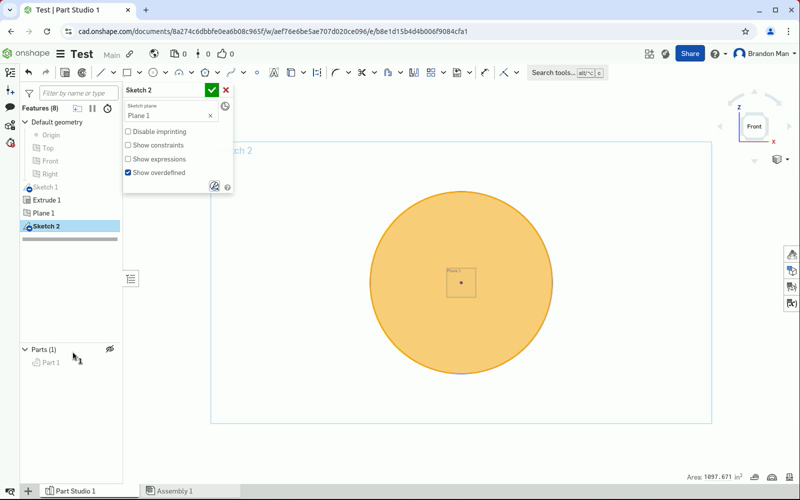
key(shift+y)
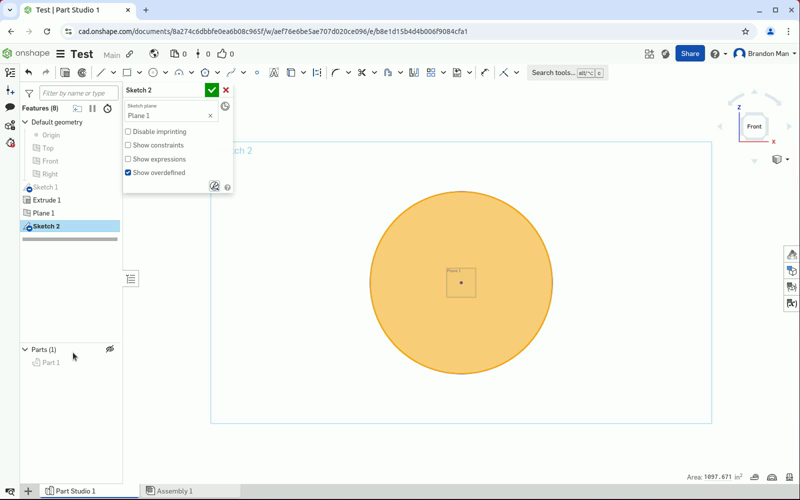
key(shift+e)
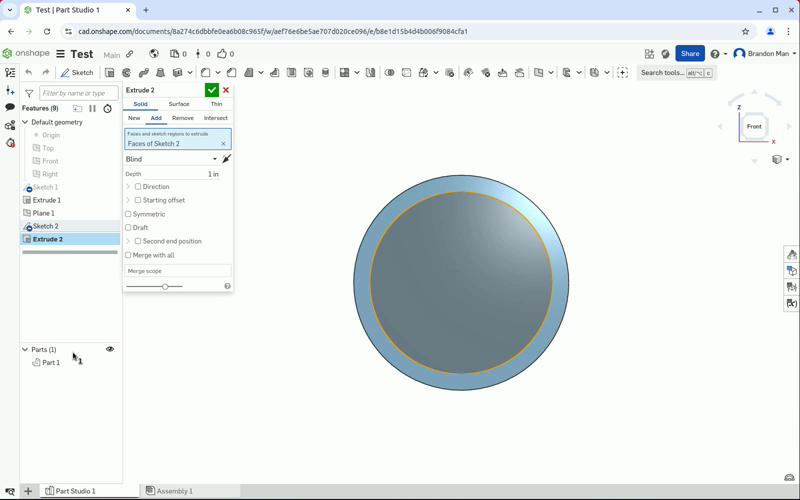
mouse_move(143, 106)
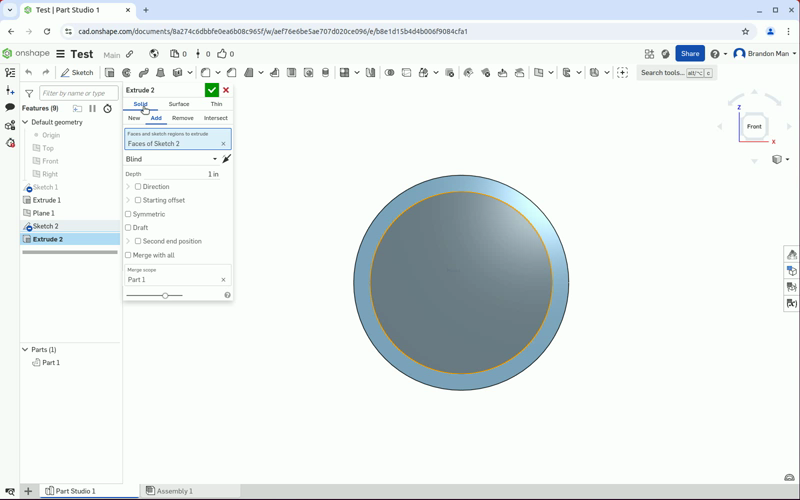
click(143, 106)
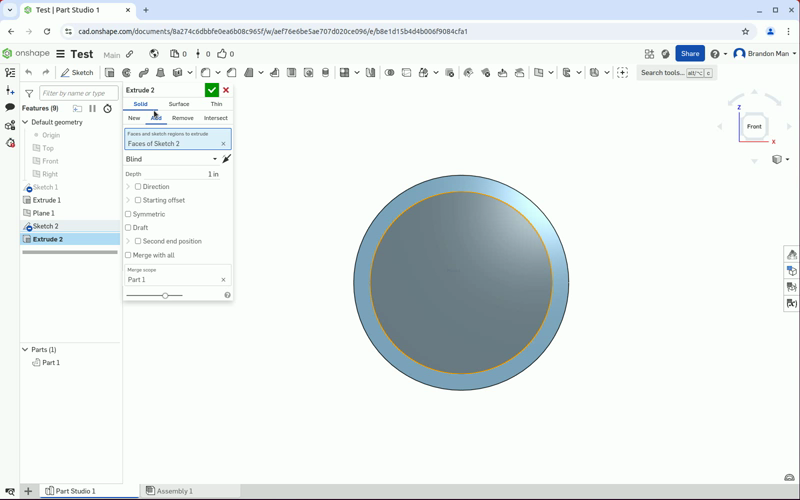
mouse_move(186, 120)
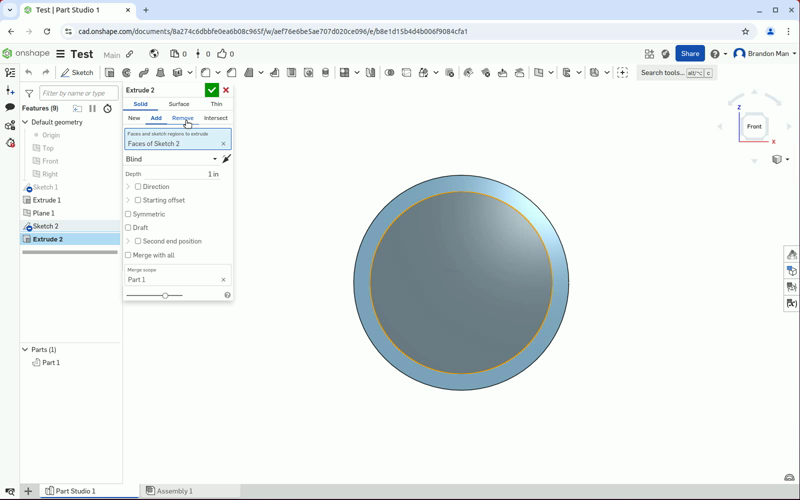
click(186, 120)
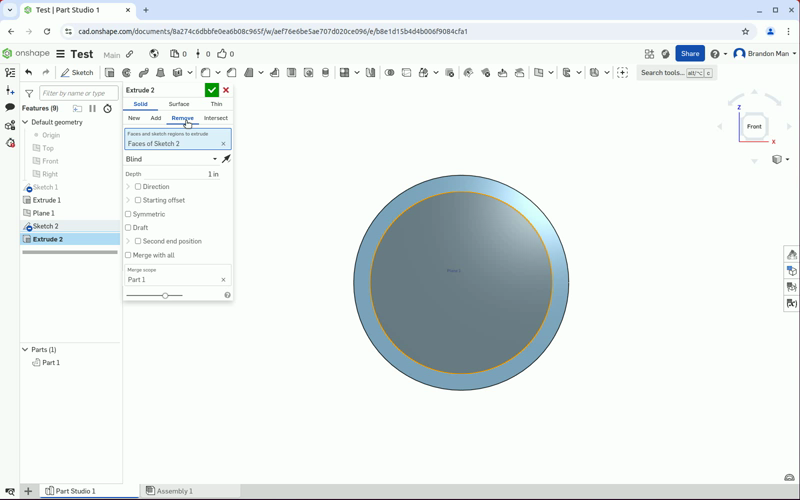
key(tab, 4)
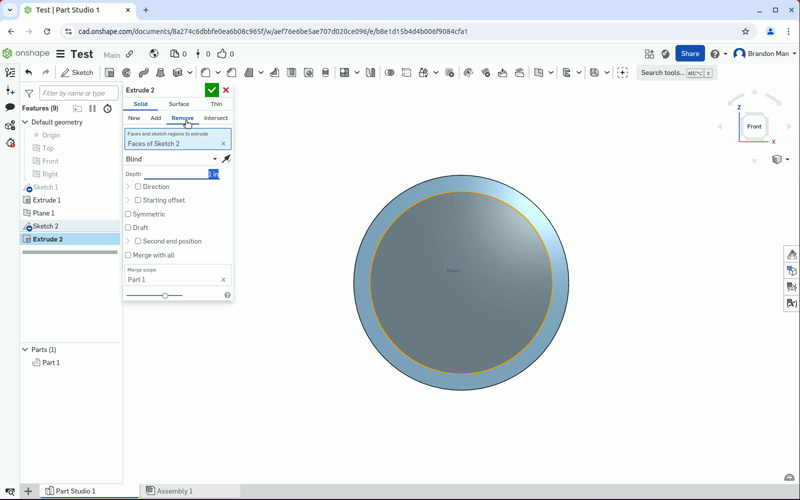
text(16.368)
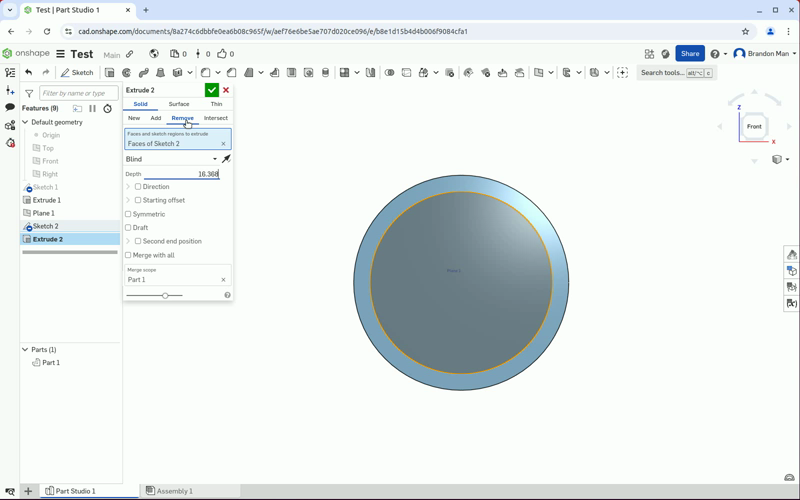
key(tab, 6)
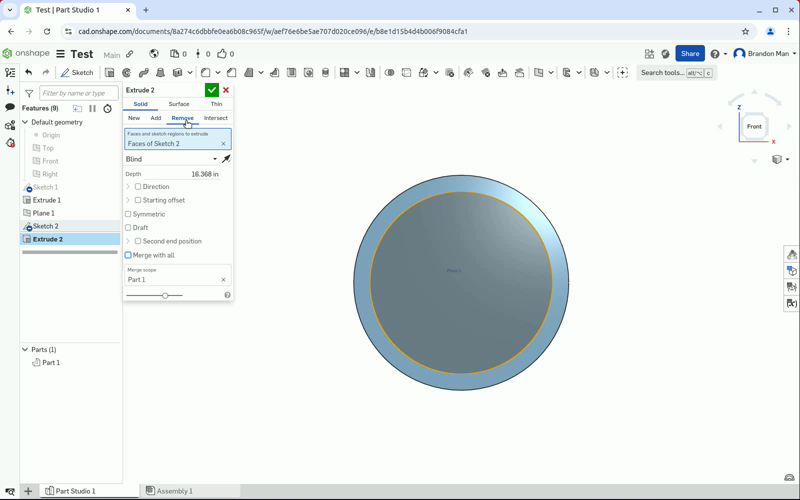
key(space)
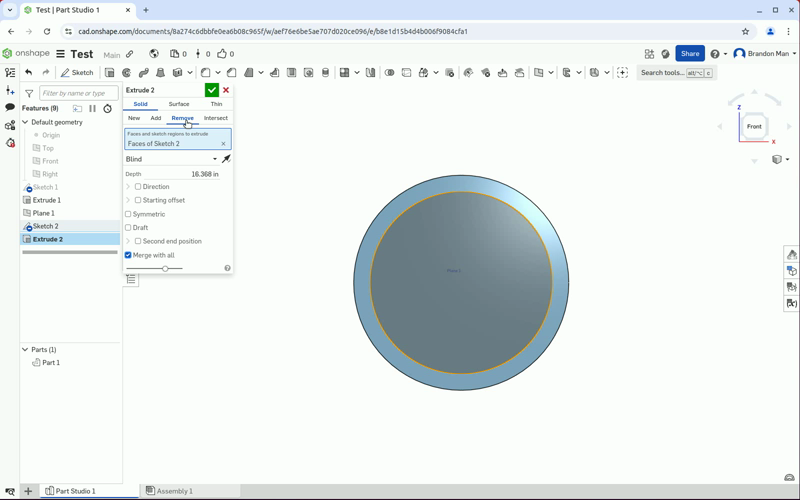
key(enter)
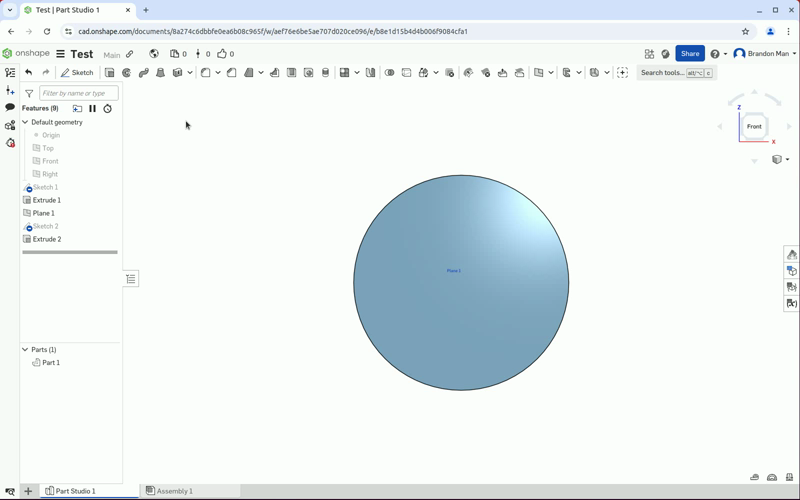
key(shift+h)
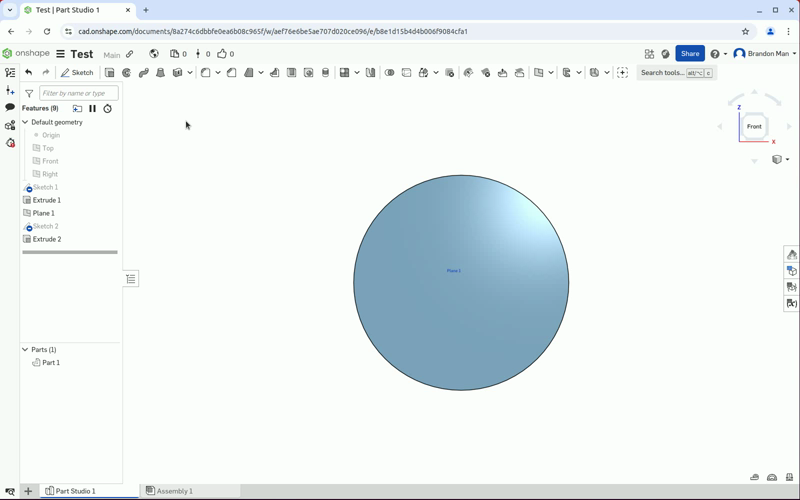
key(shift+h)
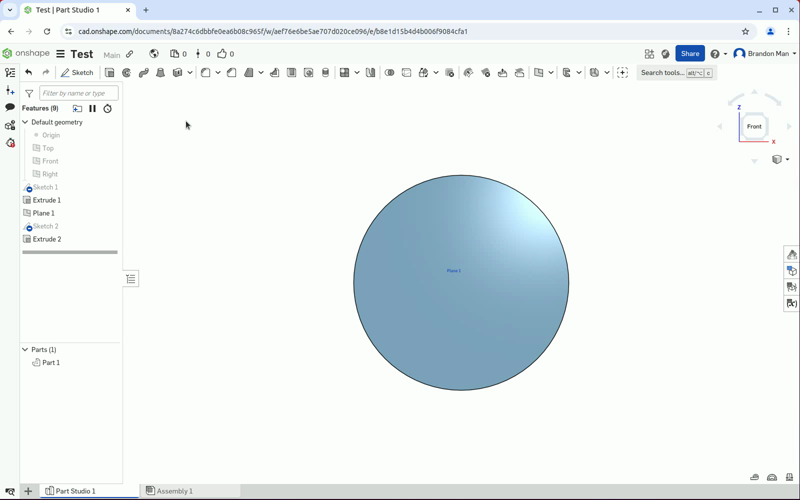
mouse_move(73, 189)
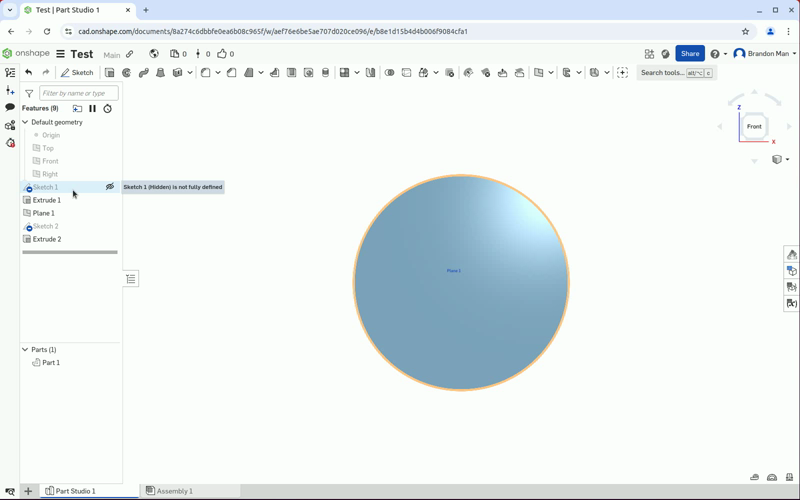
click(73, 189)
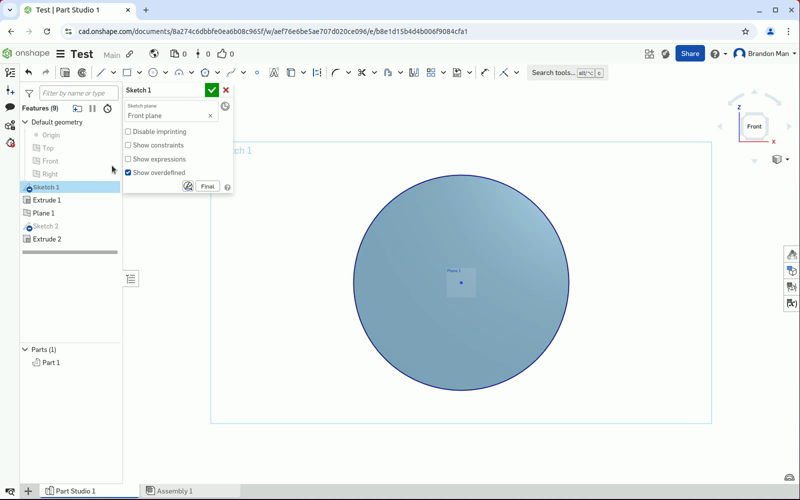
mouse_move(229, 92)
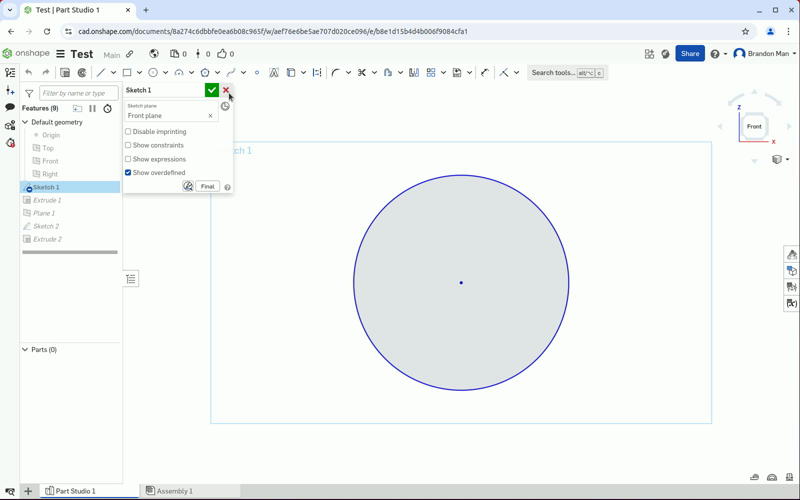
click(229, 92)
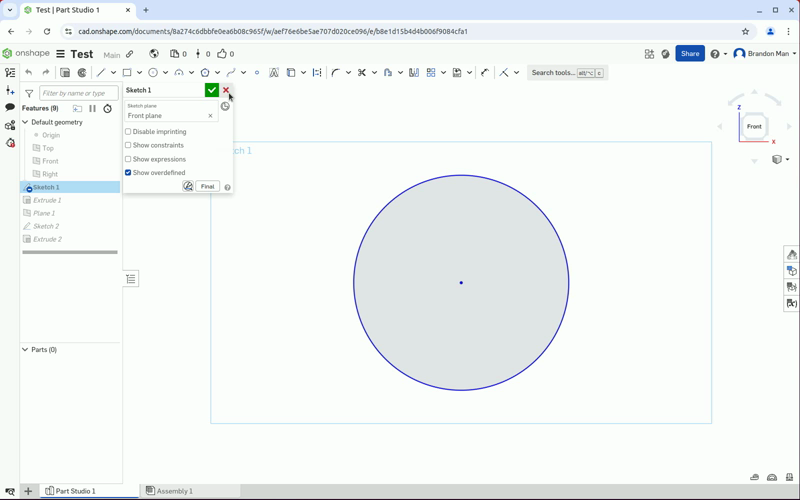
key(shift+s)
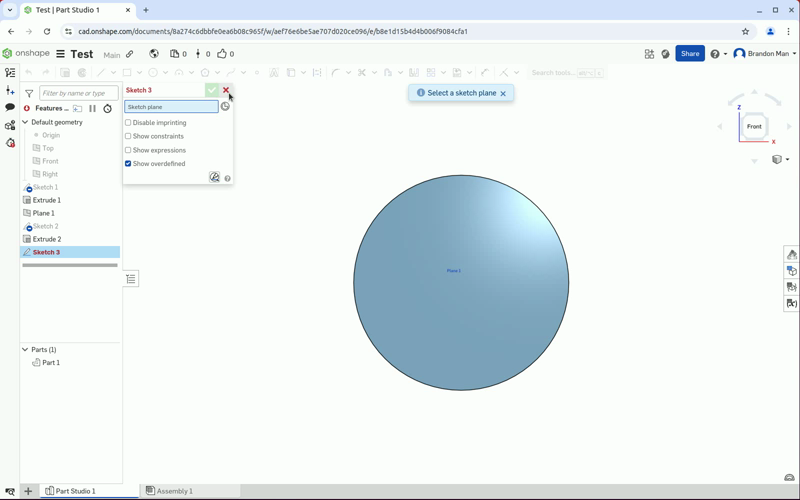
mouse_move(73, 215)
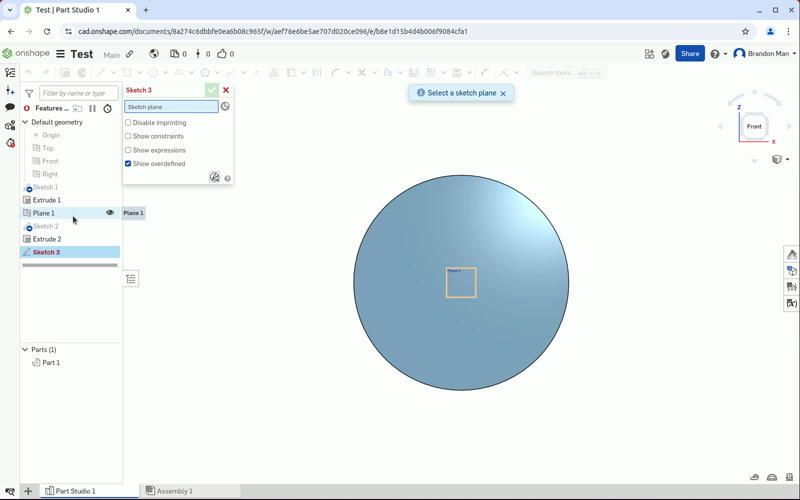
click(73, 215)
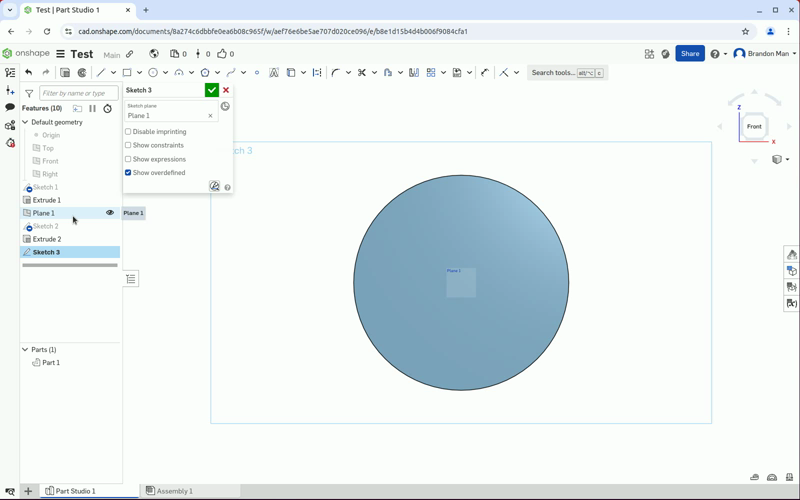
mouse_move(73, 352)
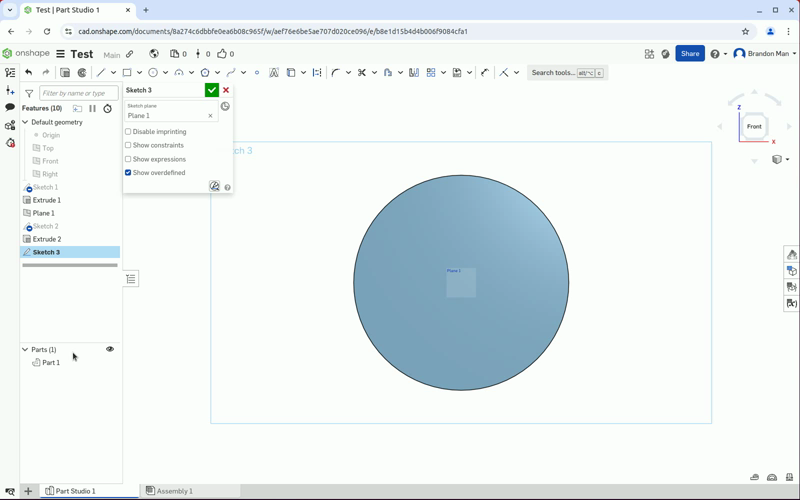
key(y)
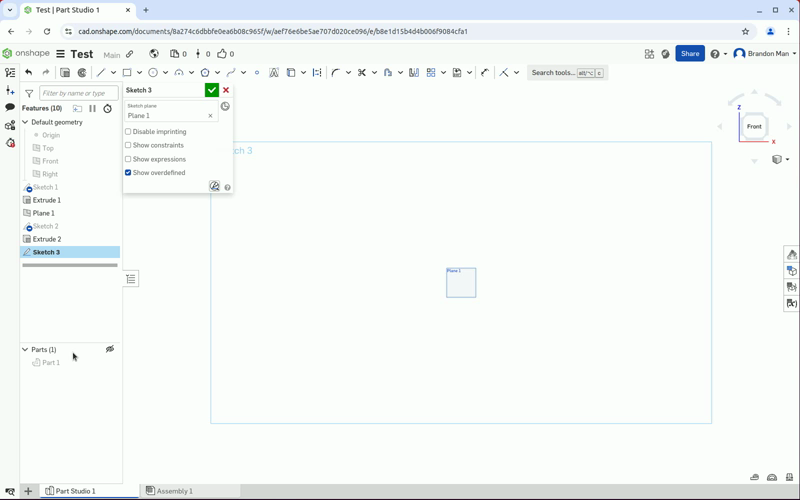
key(c)
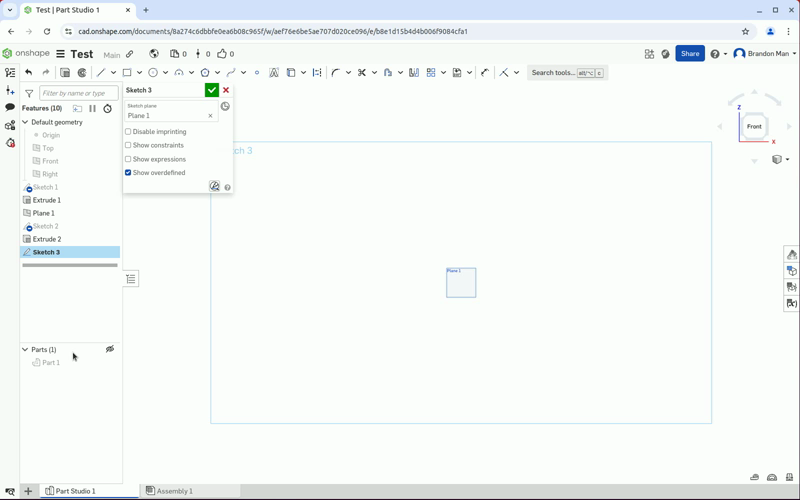
key_down(shift)
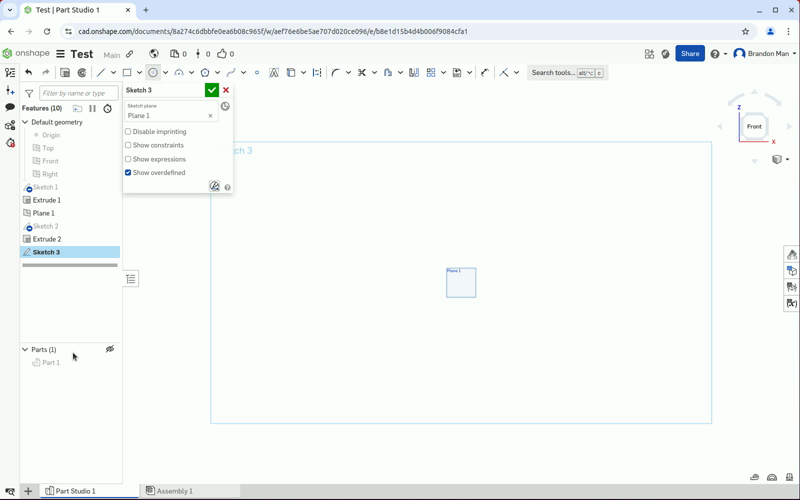
mouse_move(461, 282)
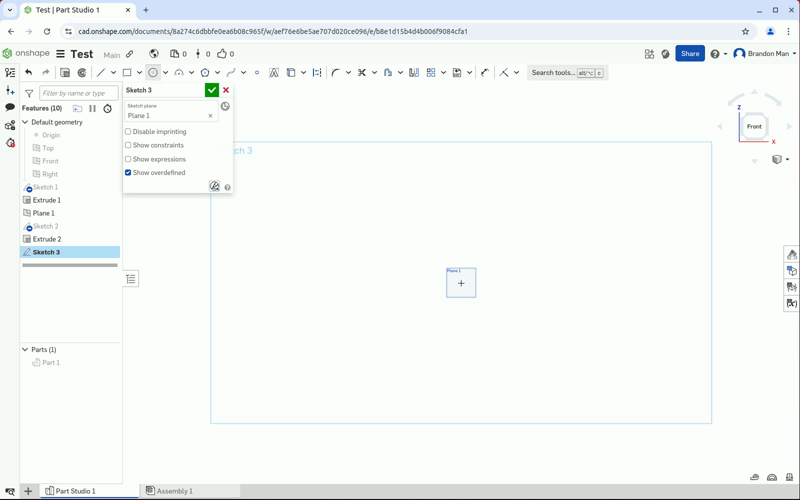
click(461, 282)
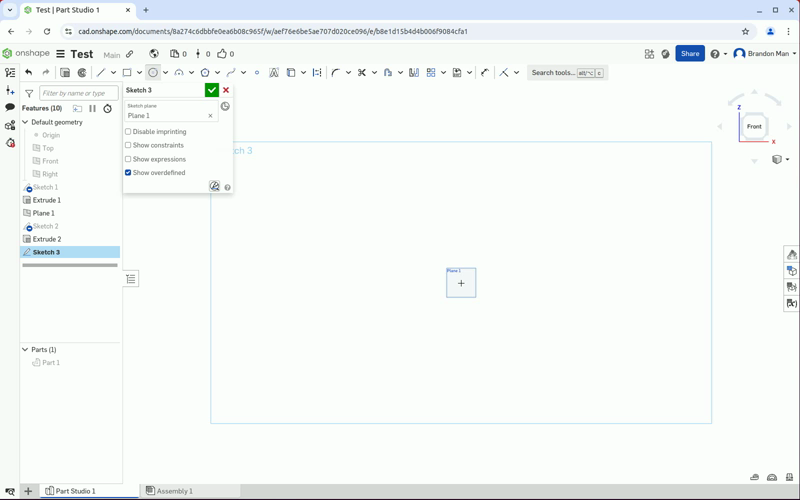
key_up(shift)
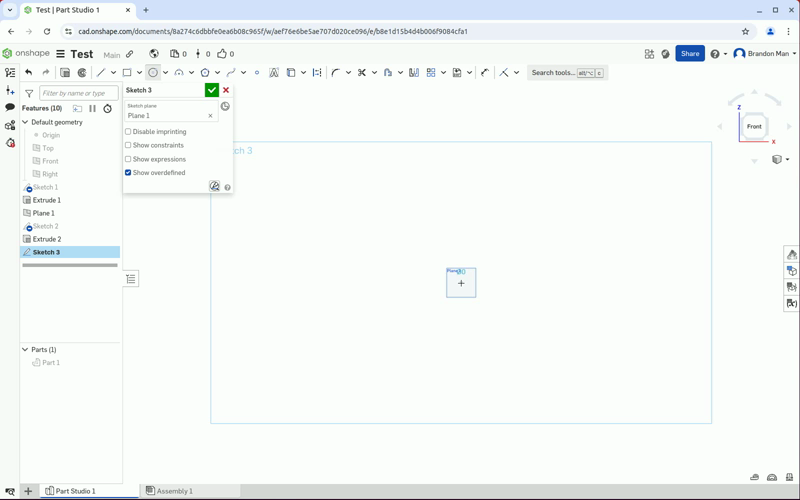
mouse_move(562, 282)
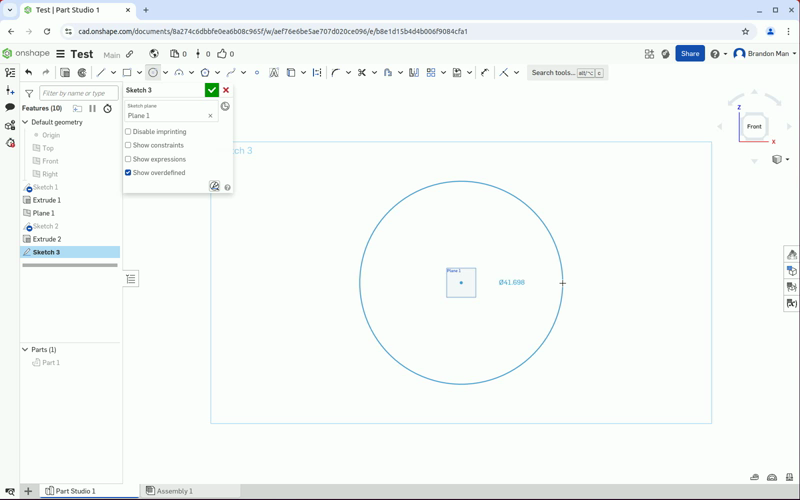
click(562, 282)
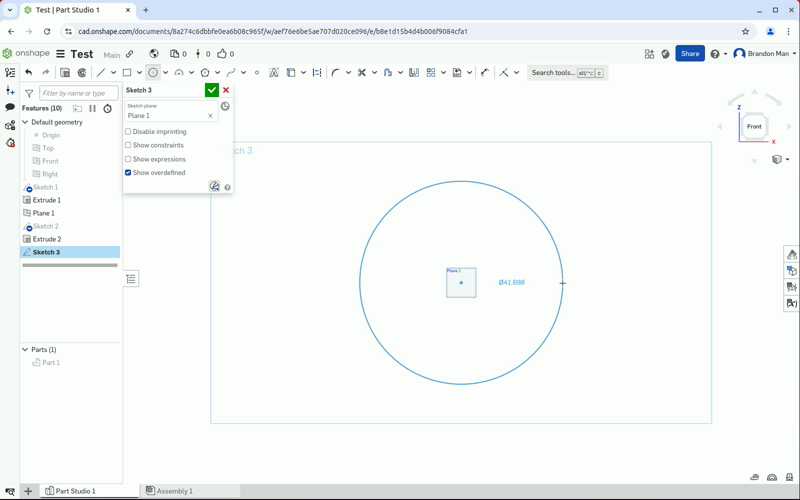
key(esc)
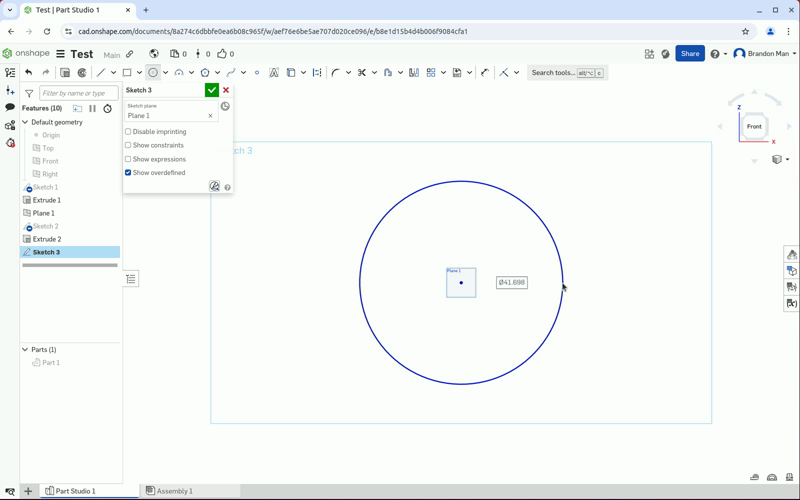
key(c)
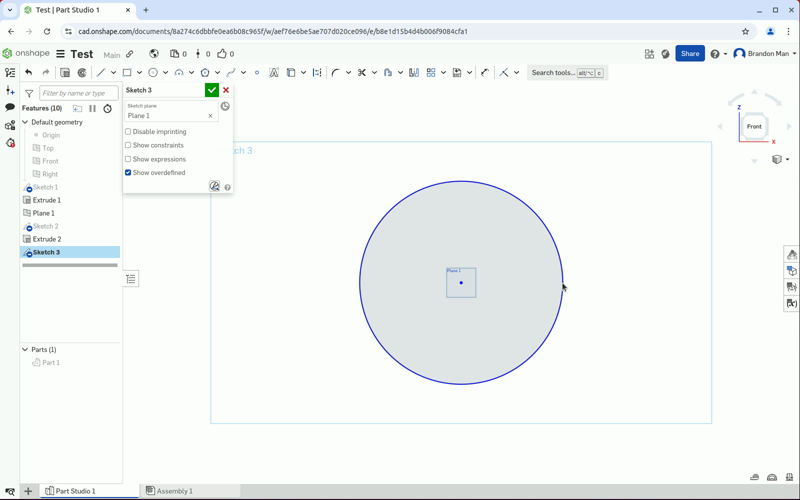
key_down(shift)
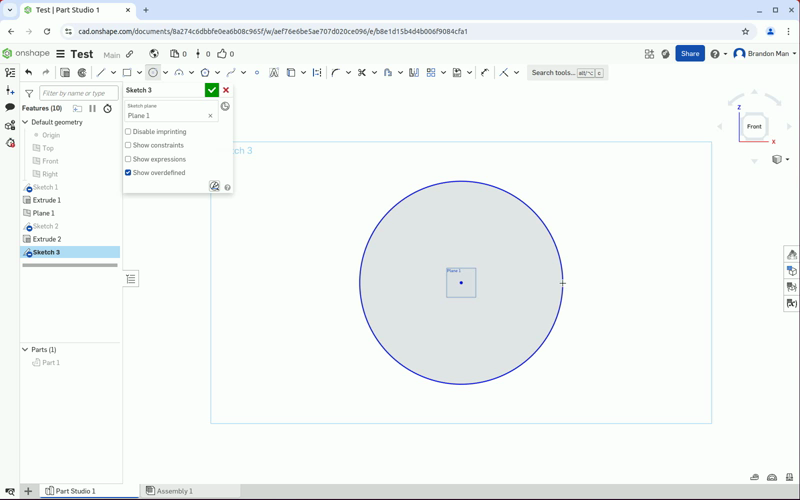
mouse_move(461, 282)
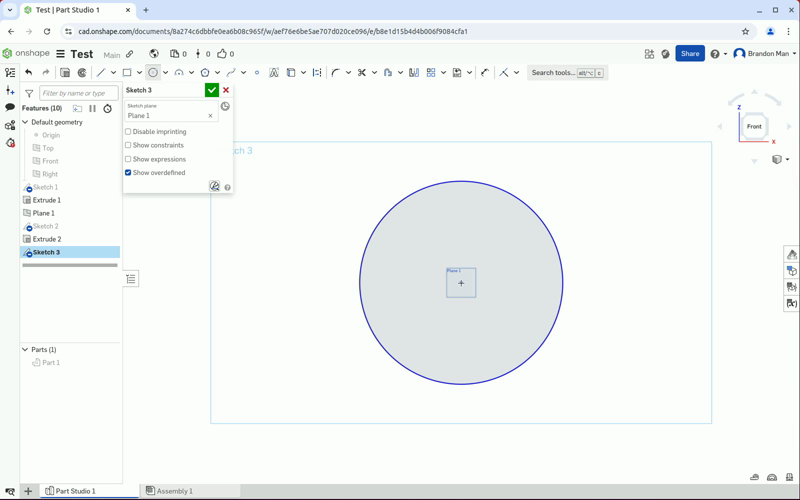
click(461, 282)
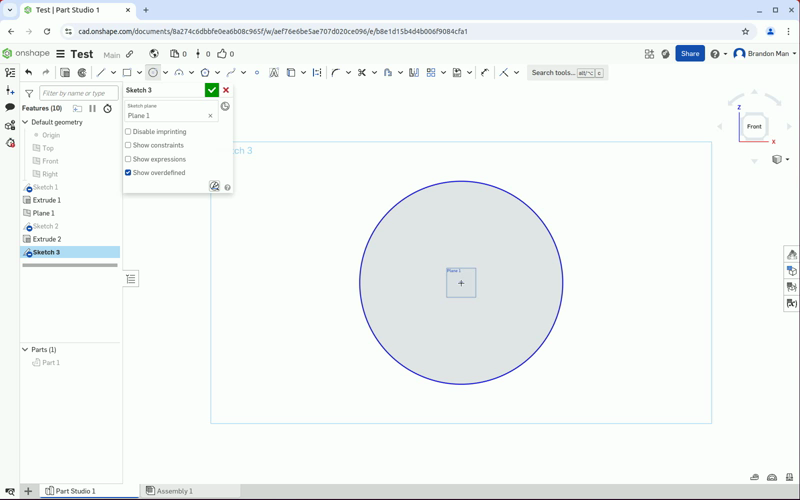
key_up(shift)
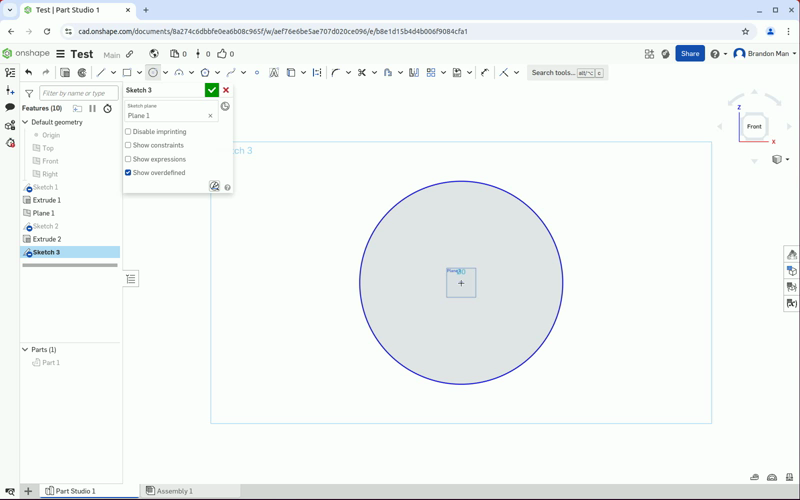
mouse_move(550, 282)
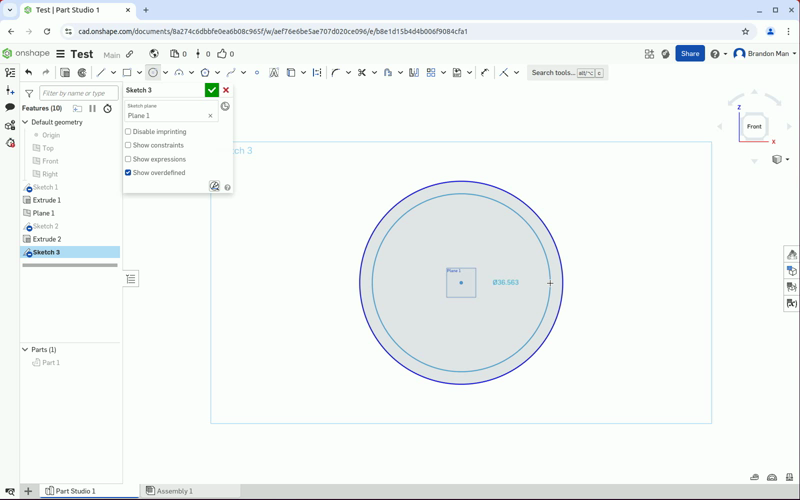
click(550, 282)
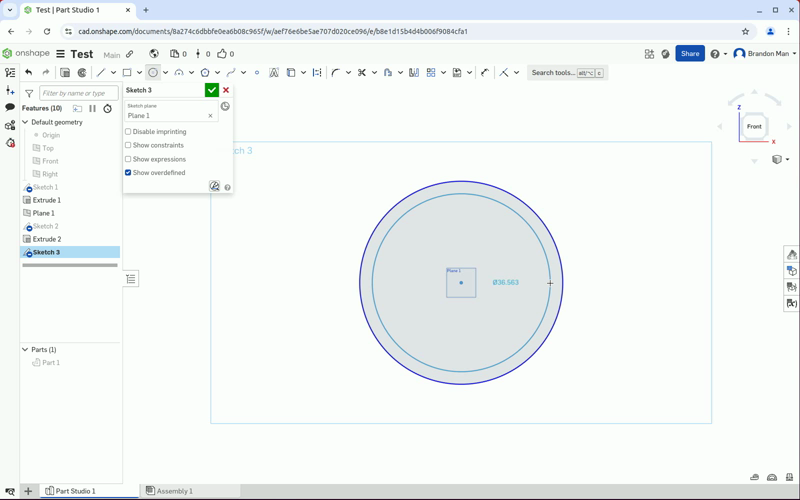
key(esc)
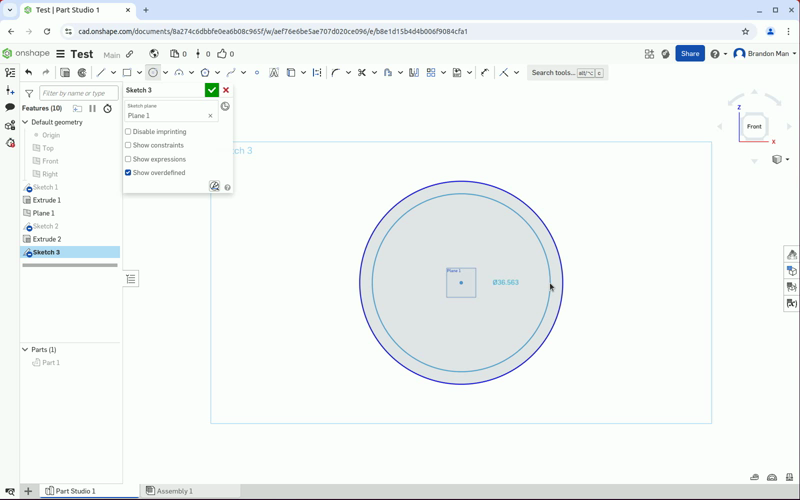
mouse_move(553, 308)
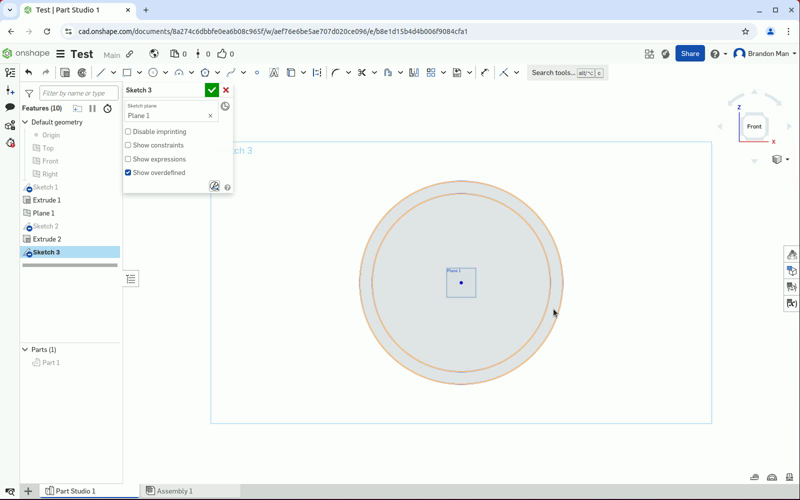
click(553, 308)
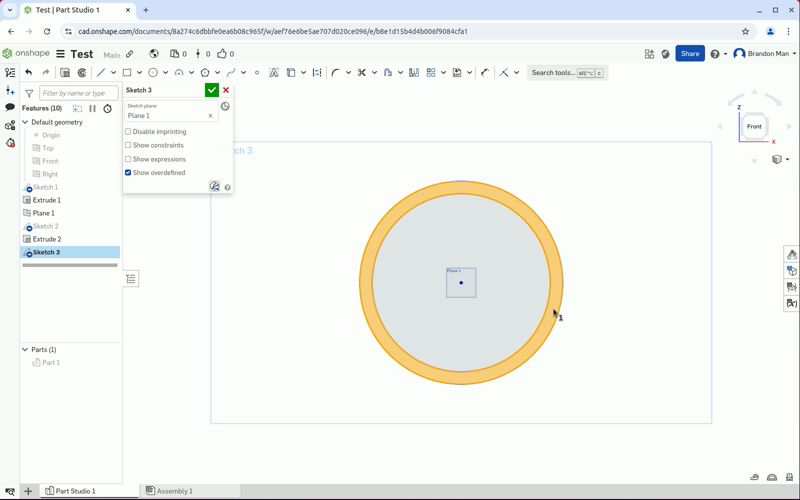
mouse_move(73, 352)
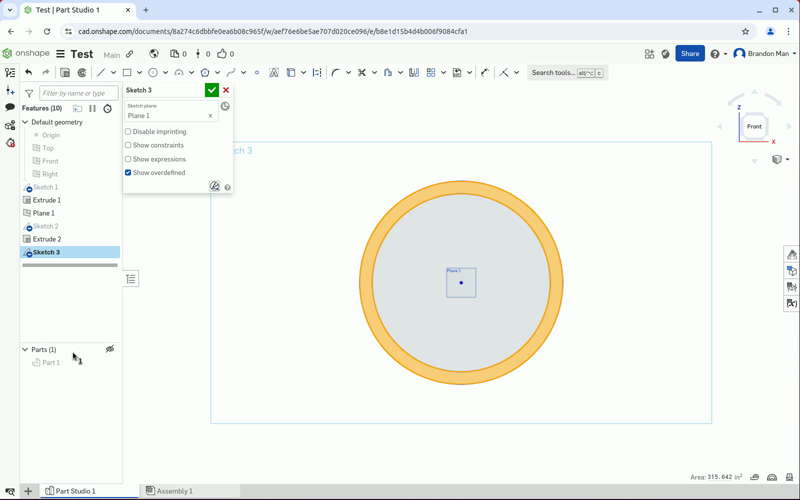
key(shift+y)
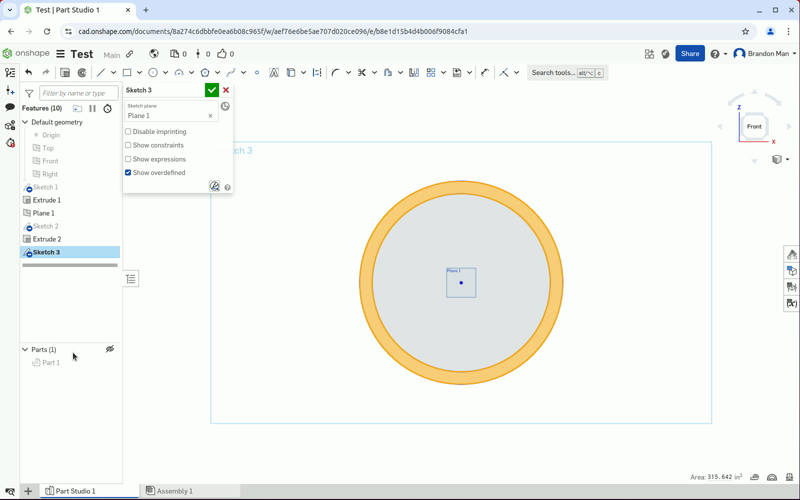
key(shift+e)
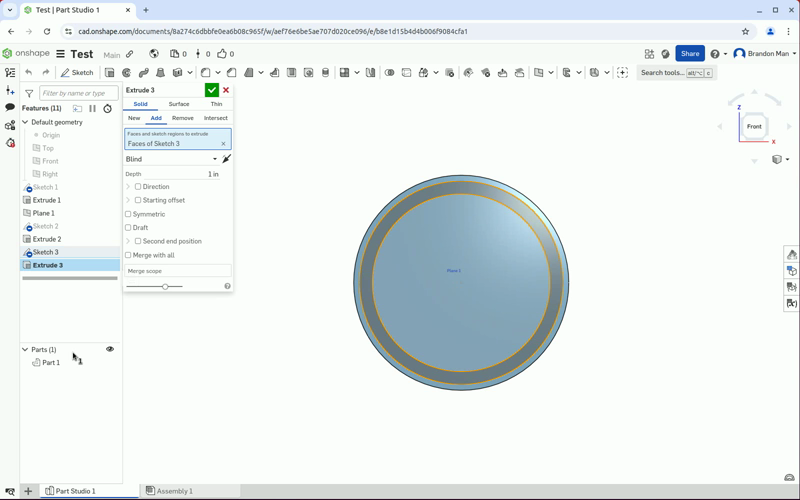
mouse_move(143, 106)
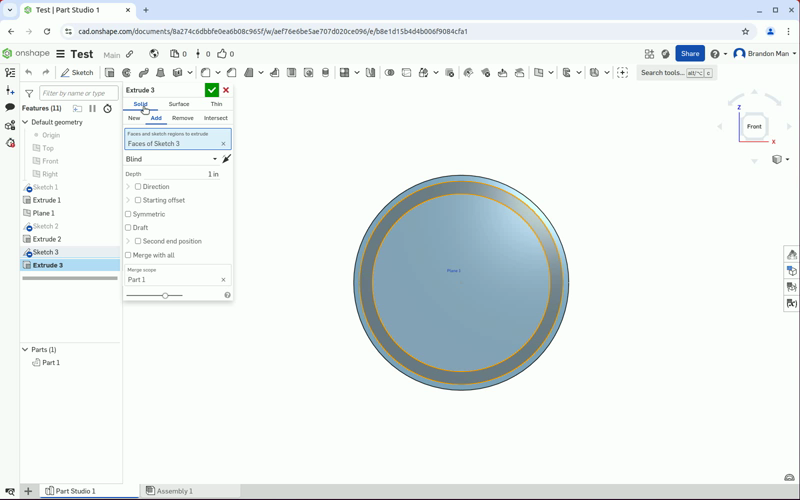
click(143, 106)
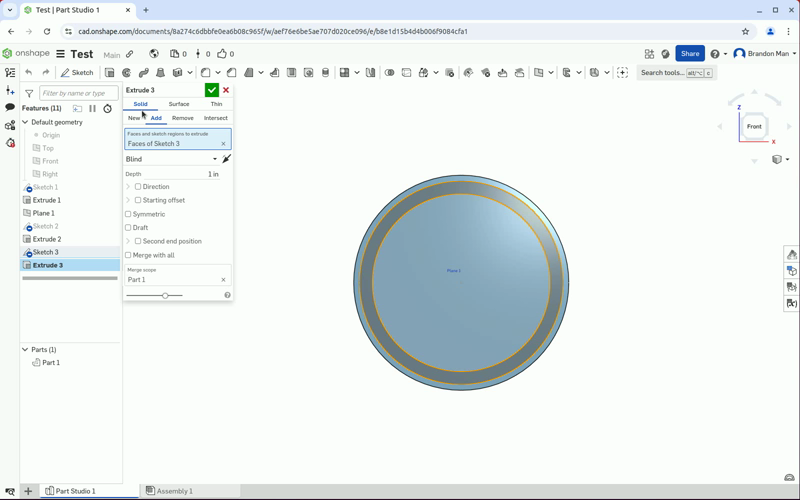
mouse_move(137, 120)
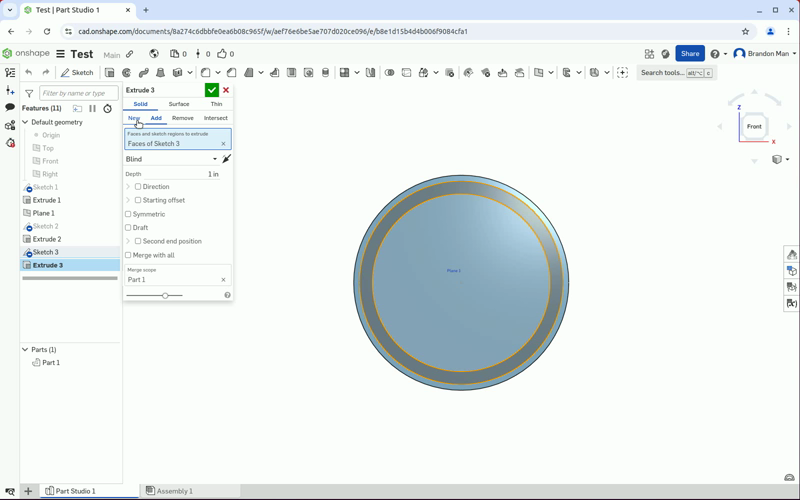
click(137, 120)
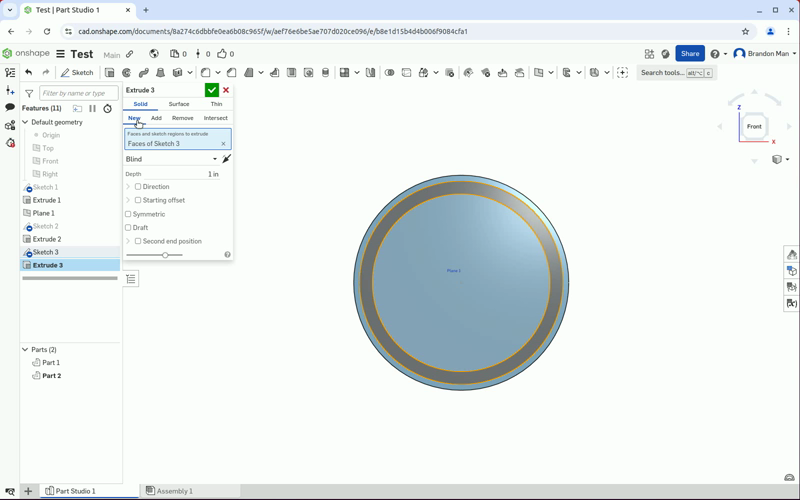
key(tab, 4)
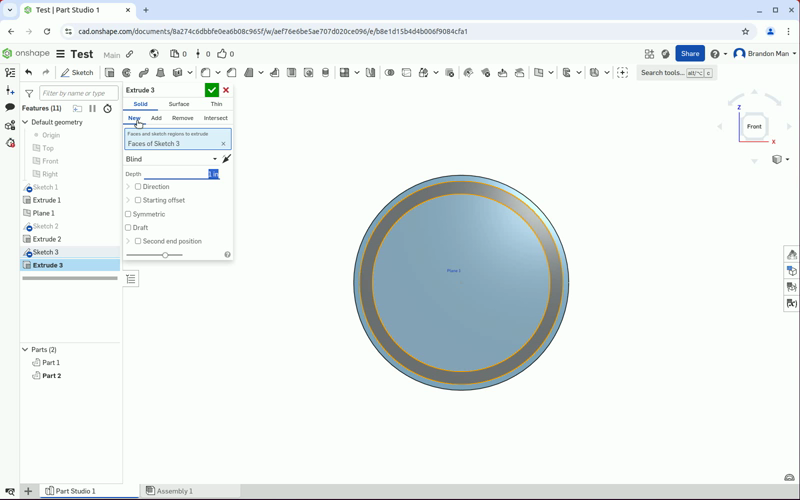
text(4.092)
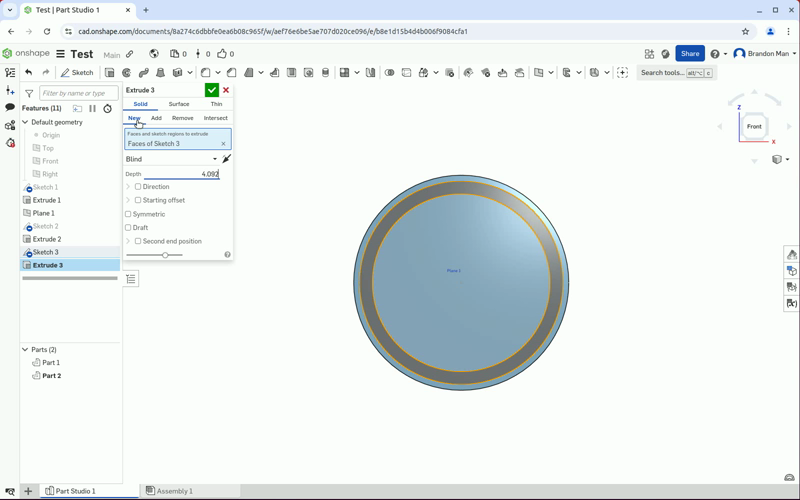
key(enter)
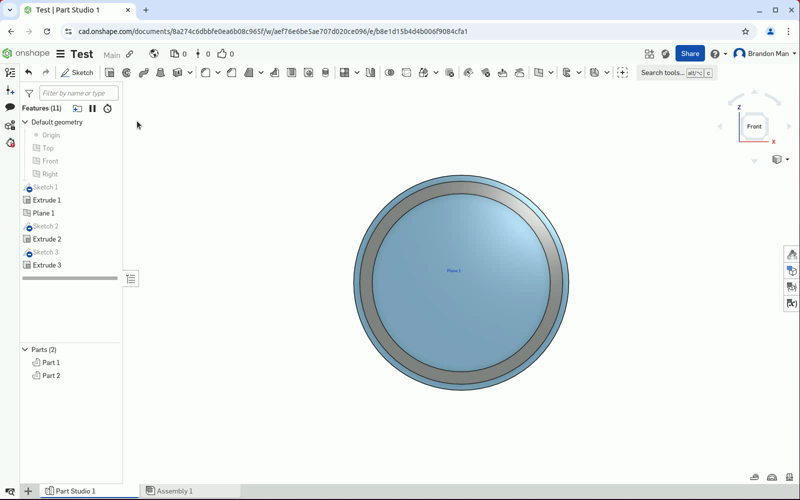
key(shift+h)
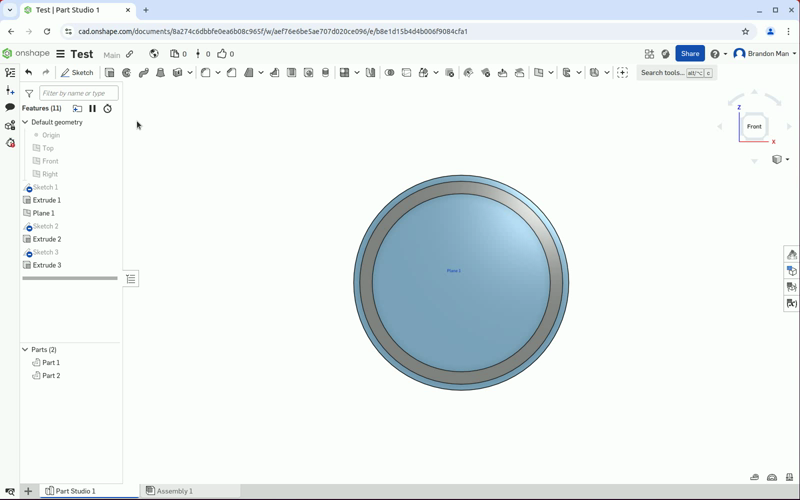
key(shift+h)
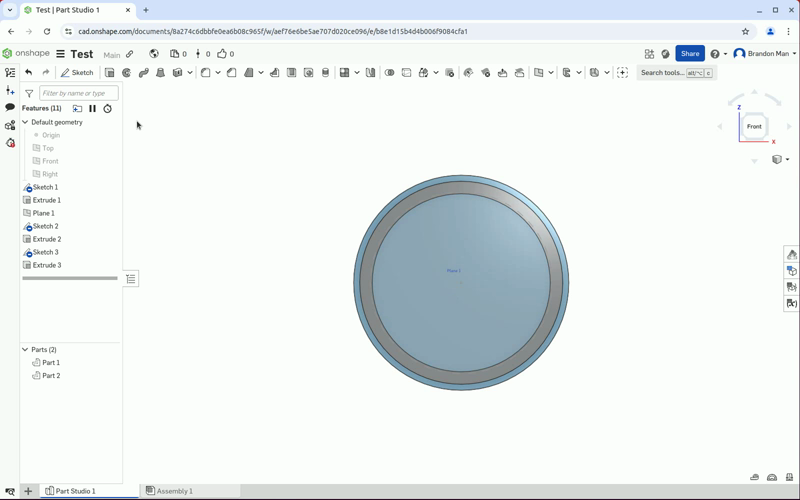
key(shift+7)
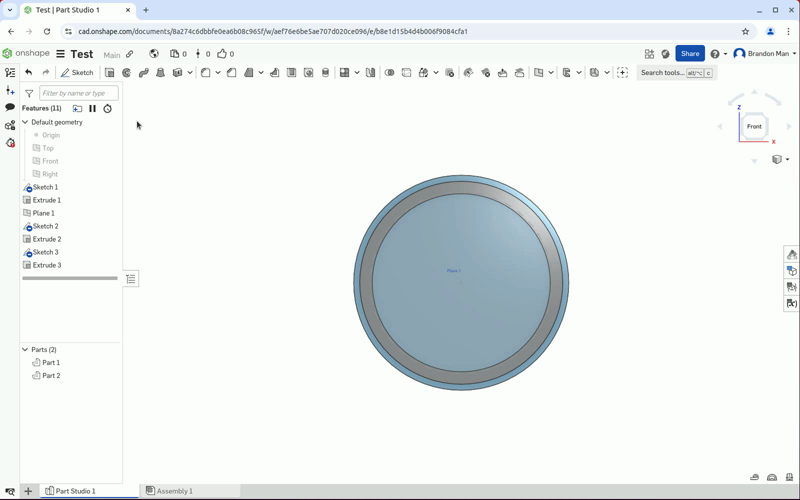
key(left, 2)
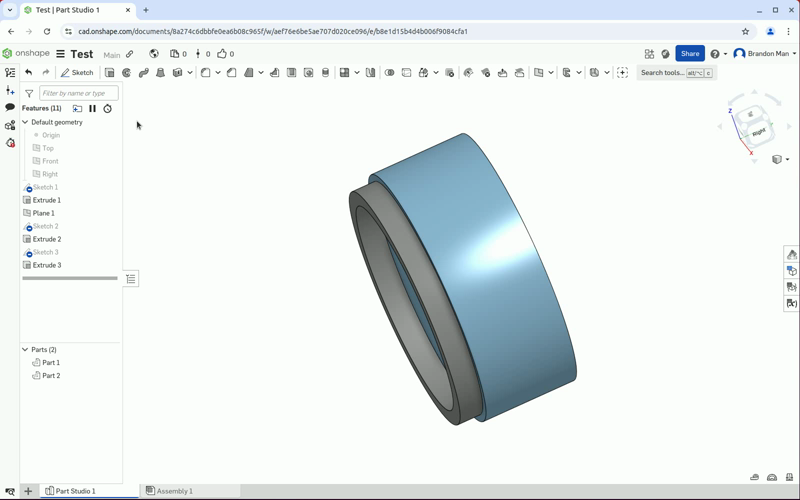
key(down, 2)
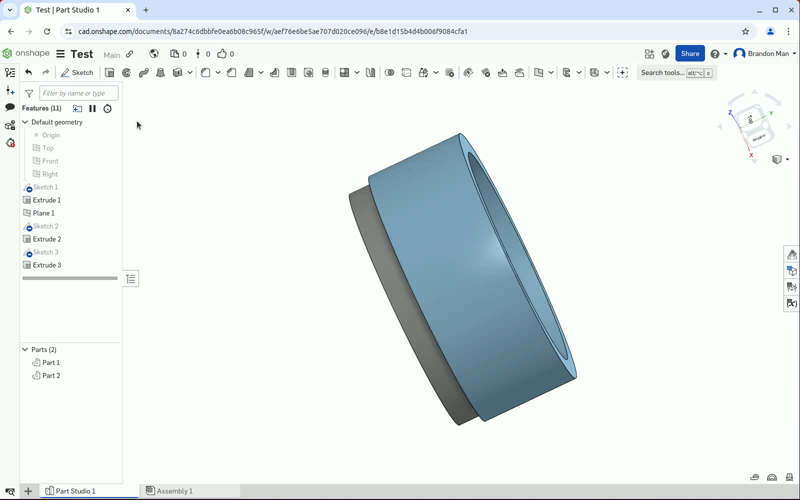
key(up, 2)
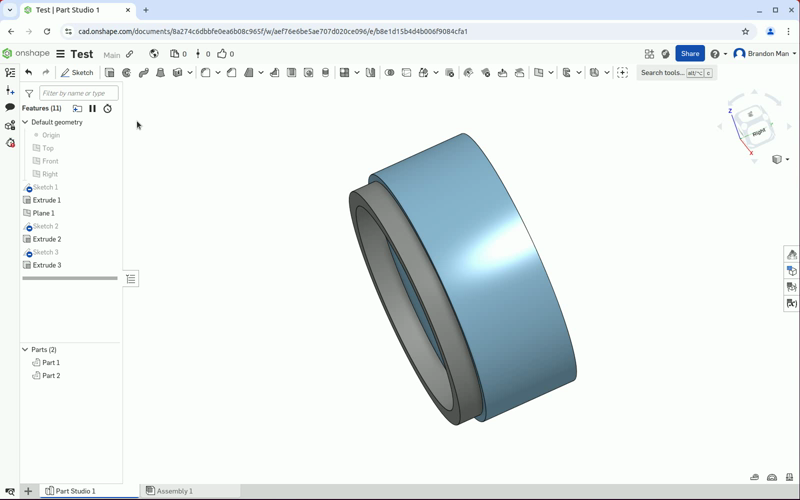
key(right, 2)
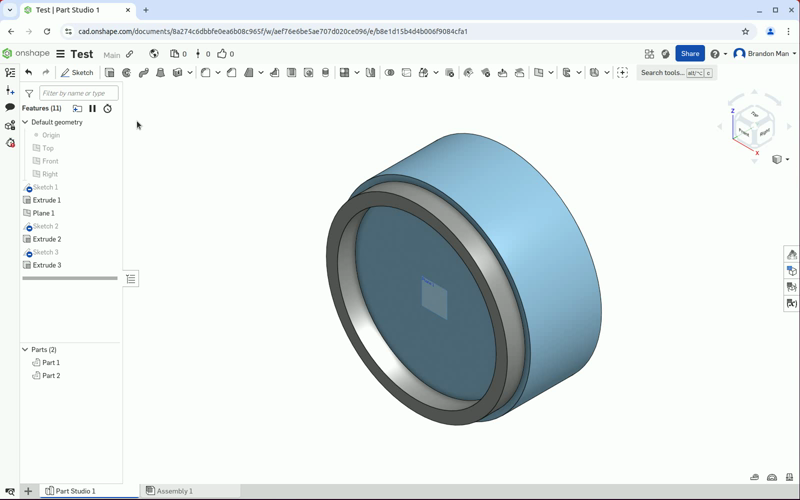
mouse_move(73, 189)
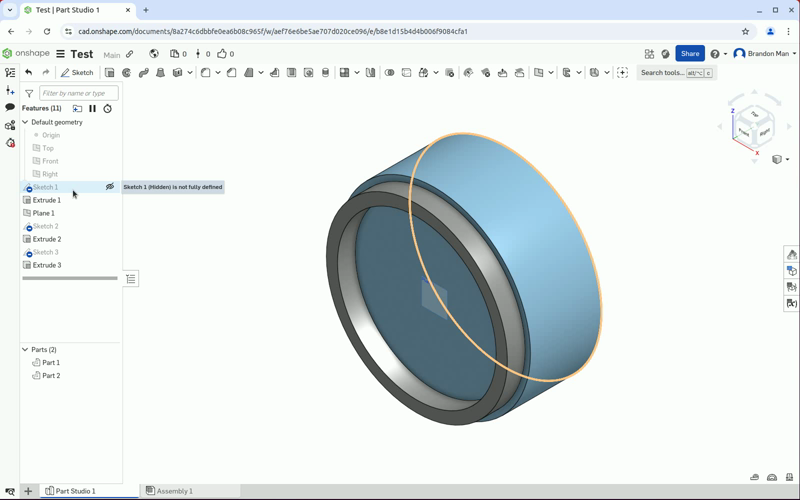
click(73, 189)